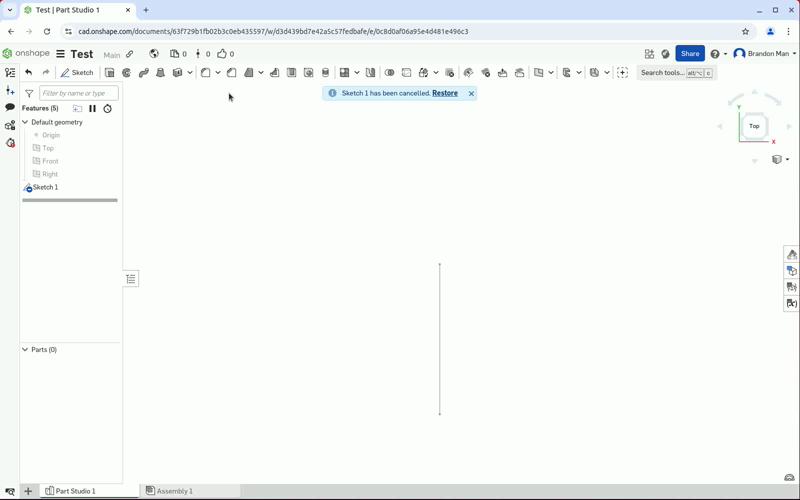
key(shift+h)
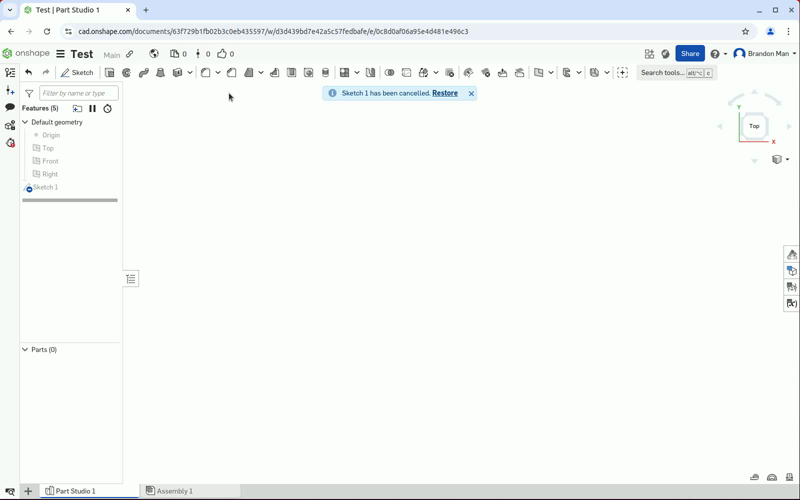
mouse_move(73, 352)
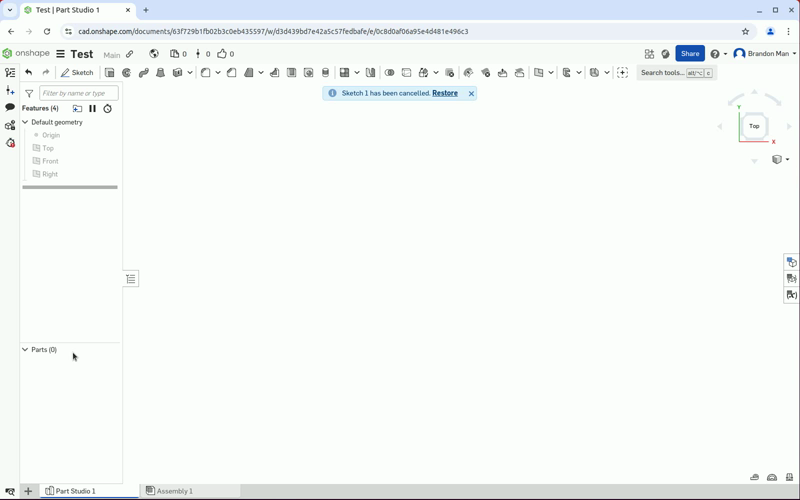
key(y)
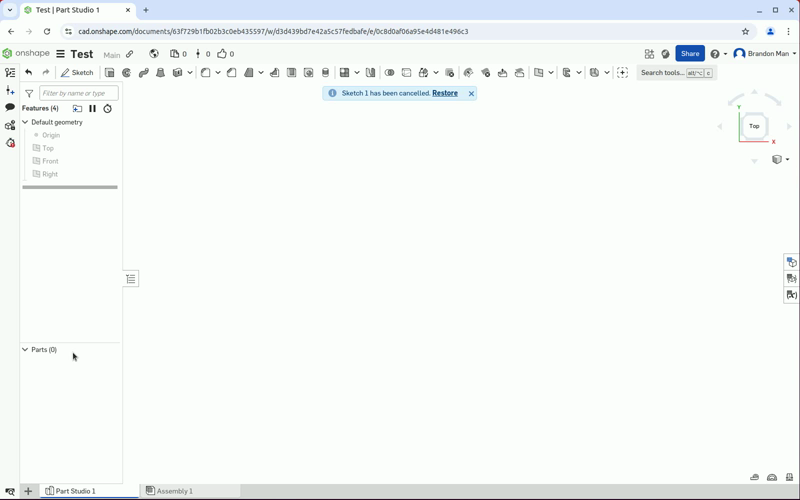
key(shift+p)
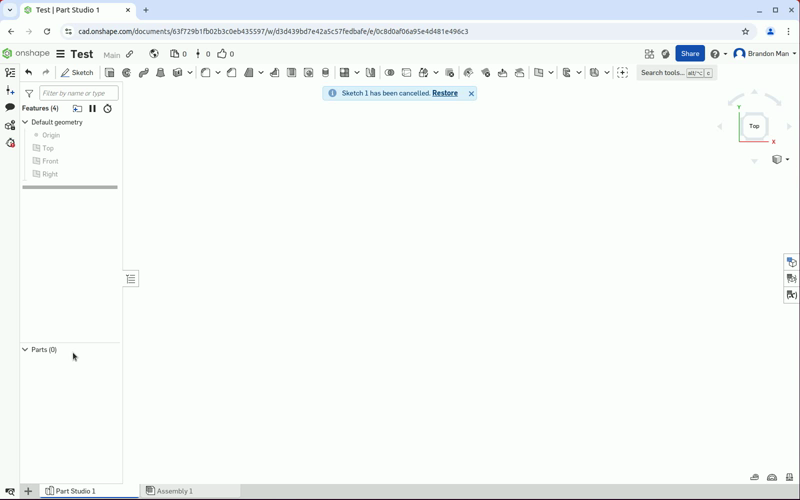
key(space)
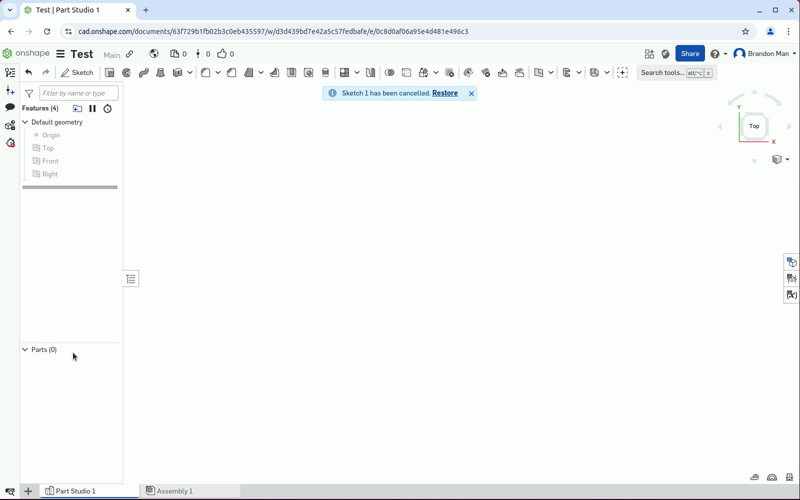
key_down(shift)
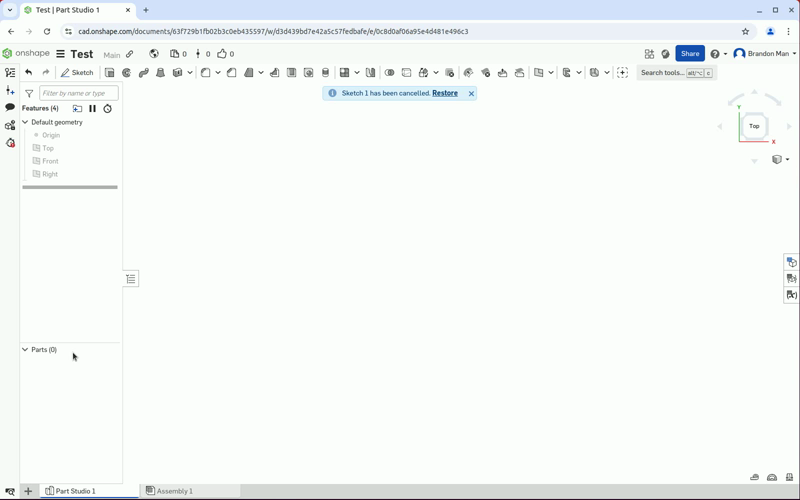
key(up)
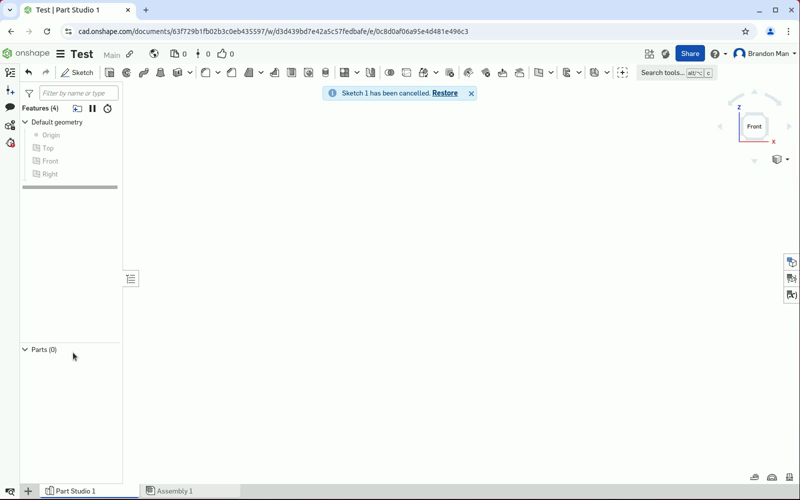
key_up(shift)
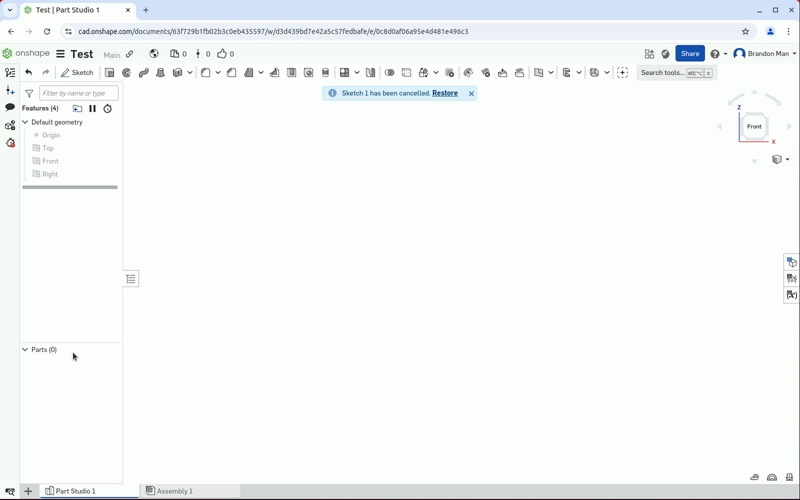
key(space)
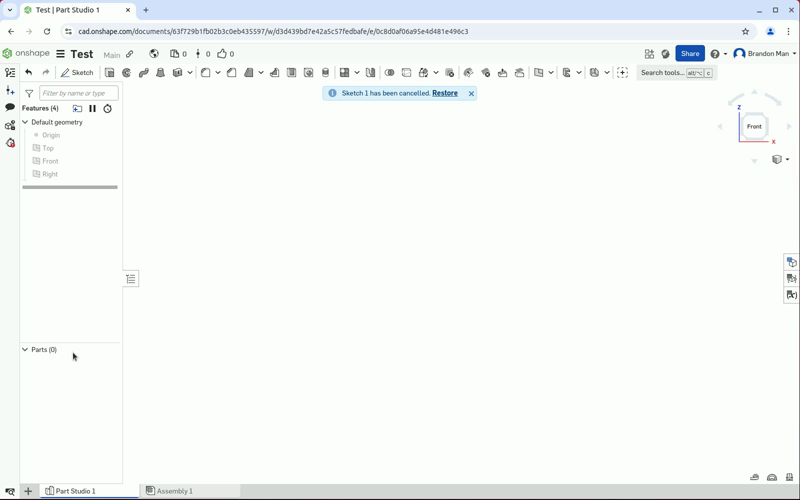
key_down(shift)
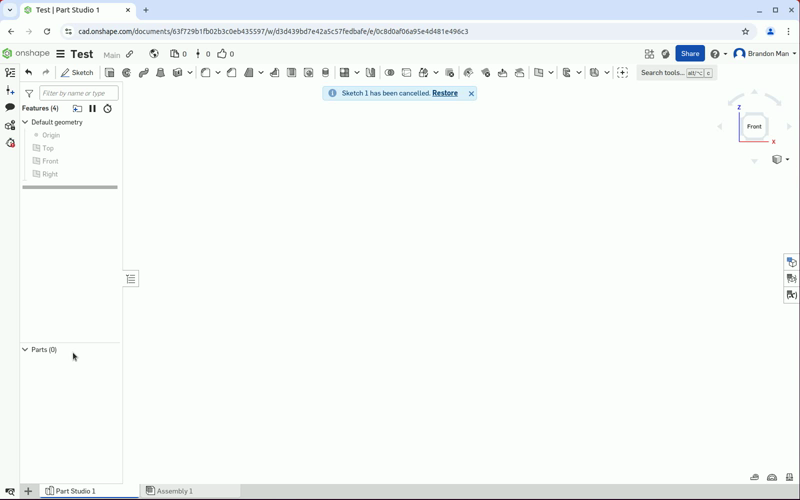
key(left)
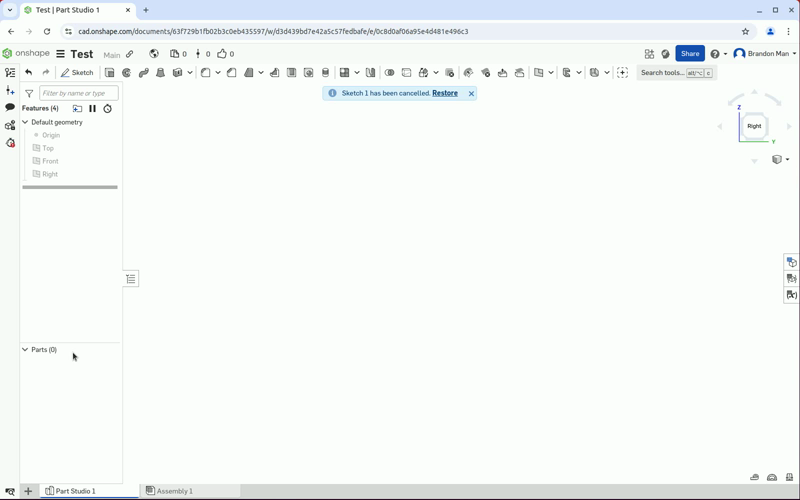
key_up(shift)
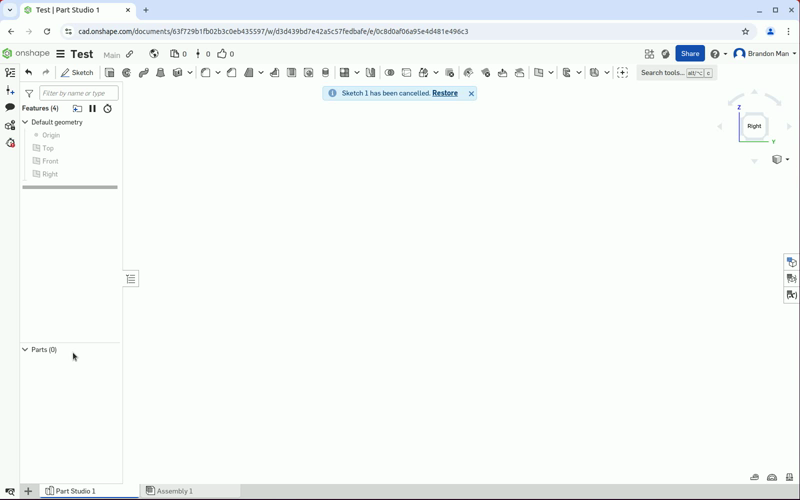
mouse_move(73, 352)
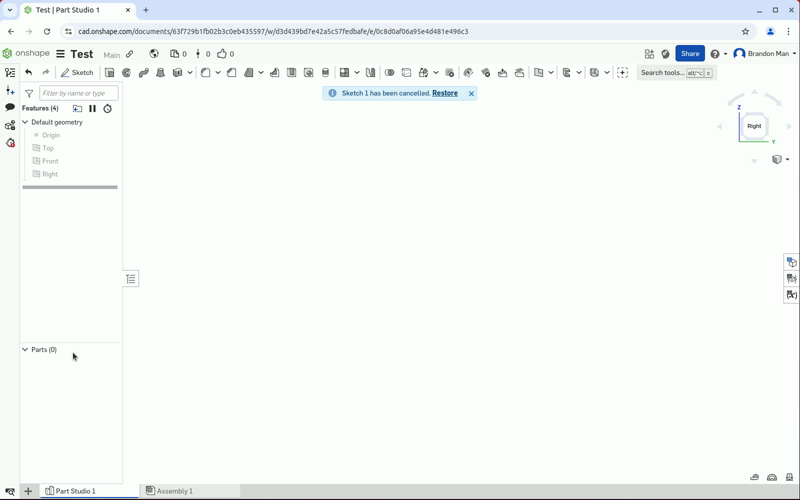
key(shift+y)
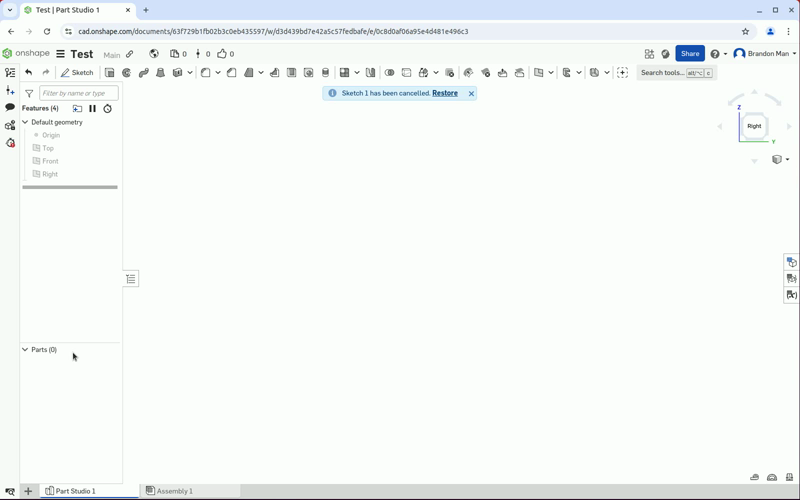
key(shift+s)
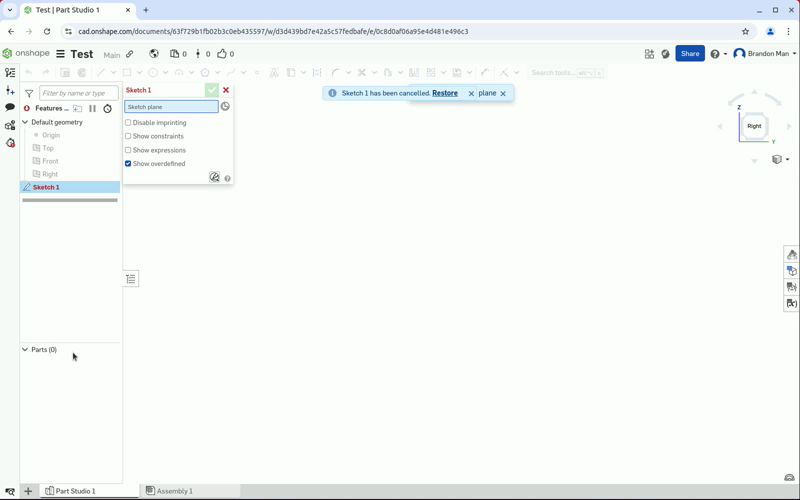
mouse_move(73, 176)
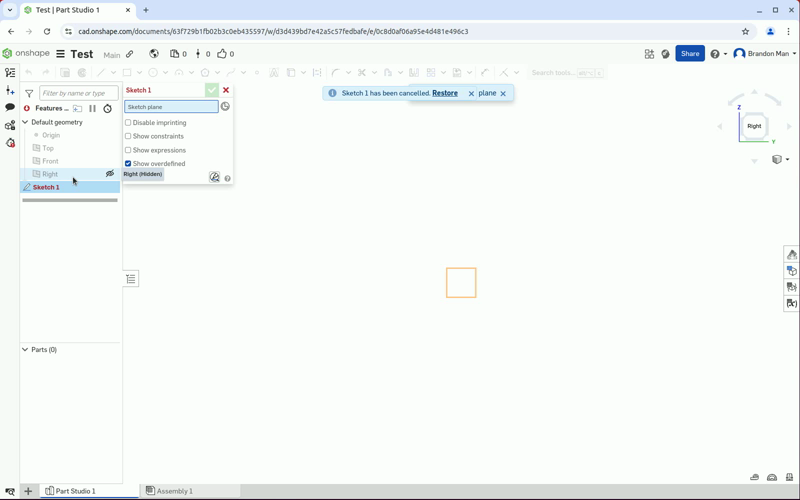
click(73, 176)
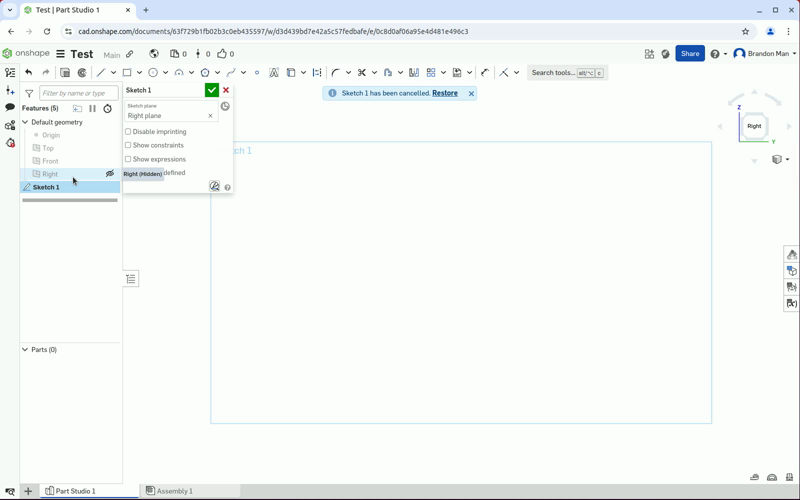
mouse_move(73, 352)
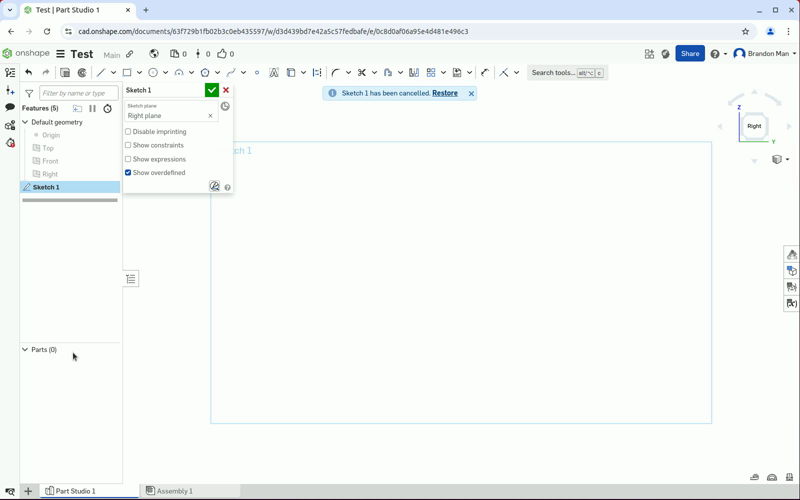
key(y)
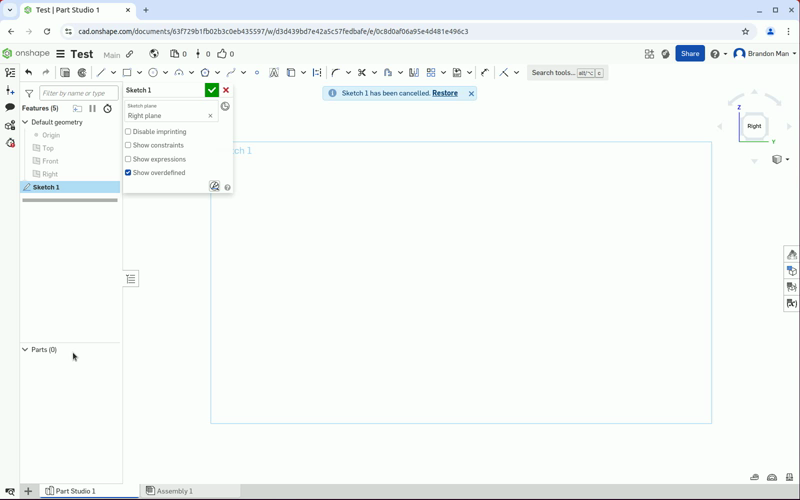
key(l)
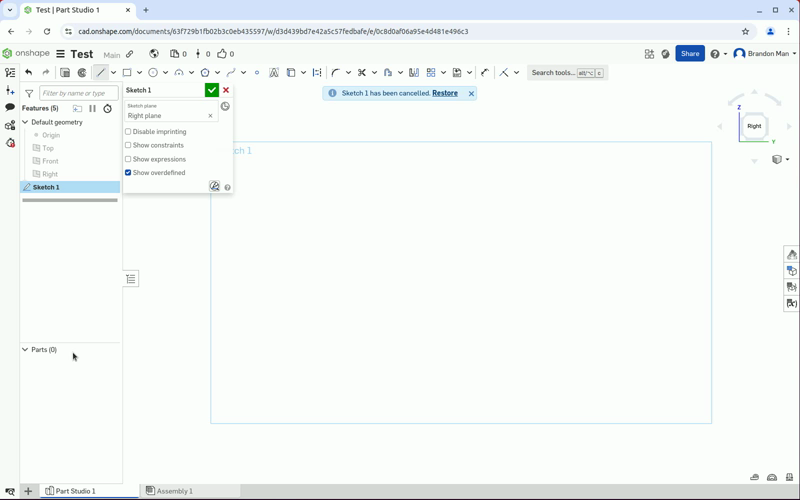
key_down(shift)
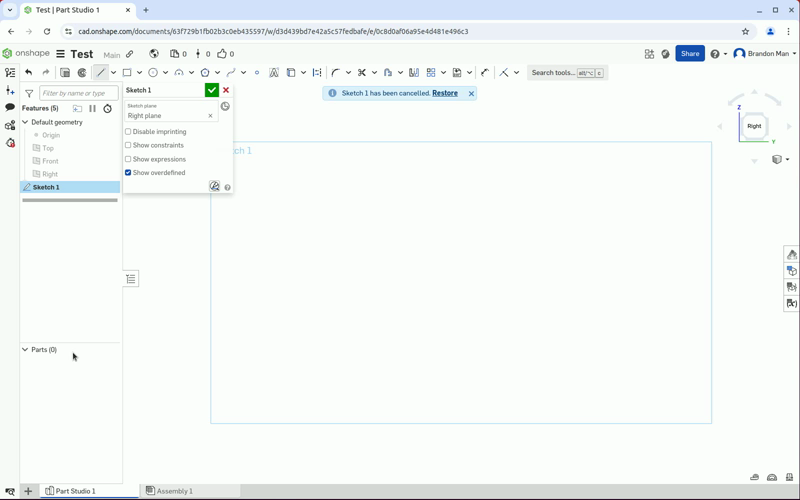
mouse_move(431, 351)
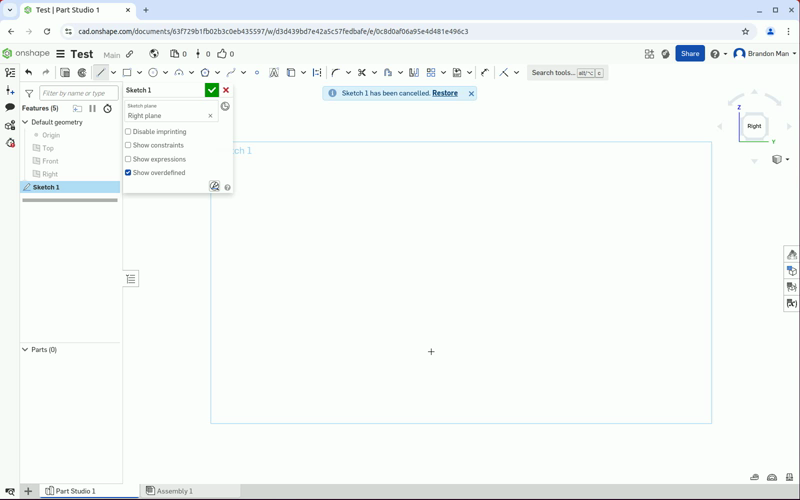
click(431, 351)
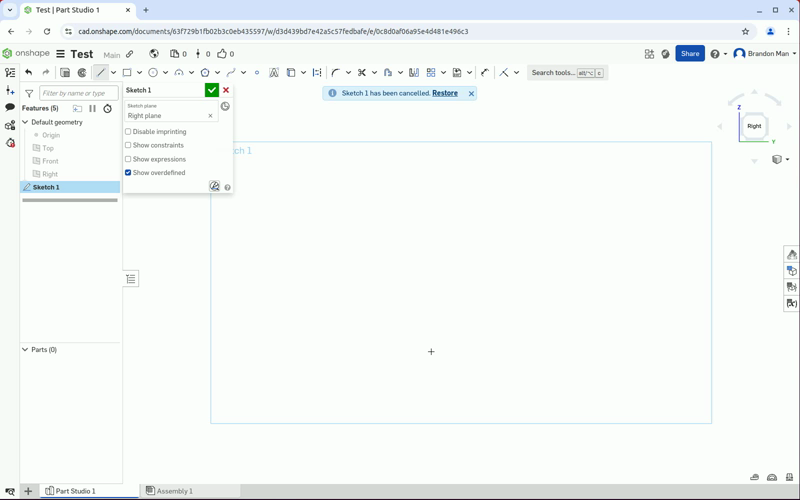
key_up(shift)
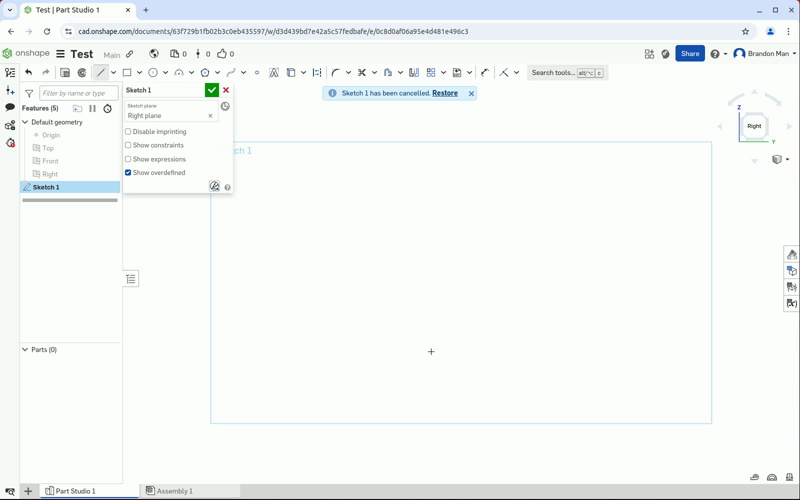
key_down(shift)
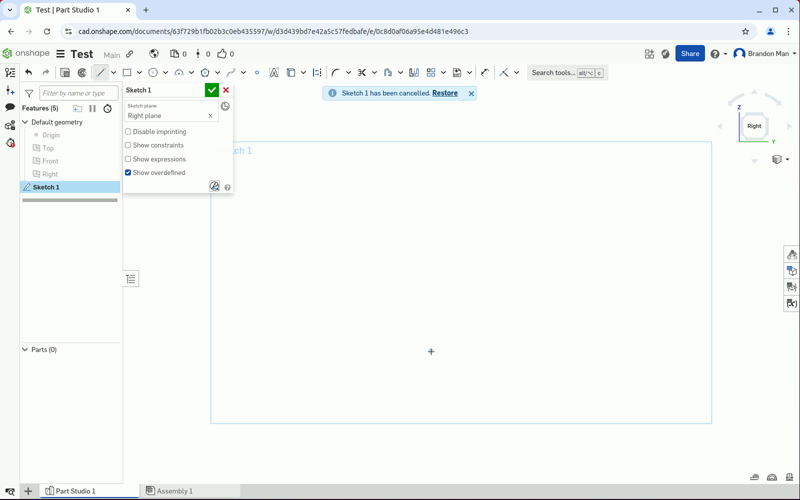
mouse_move(500, 351)
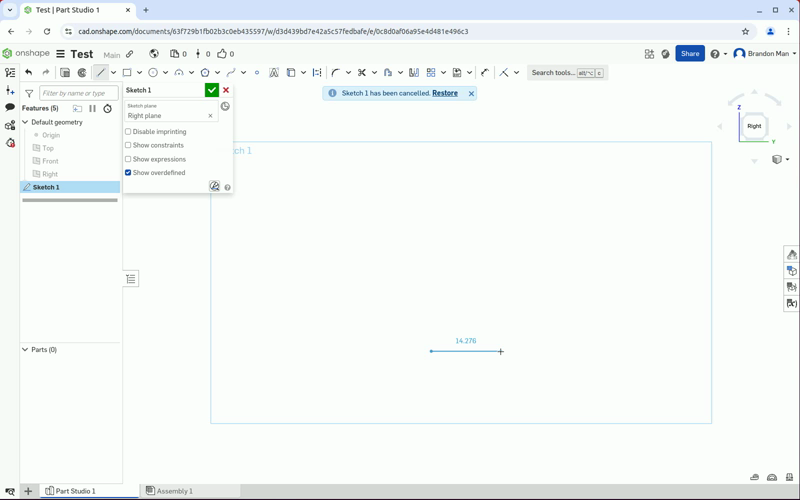
click(500, 351)
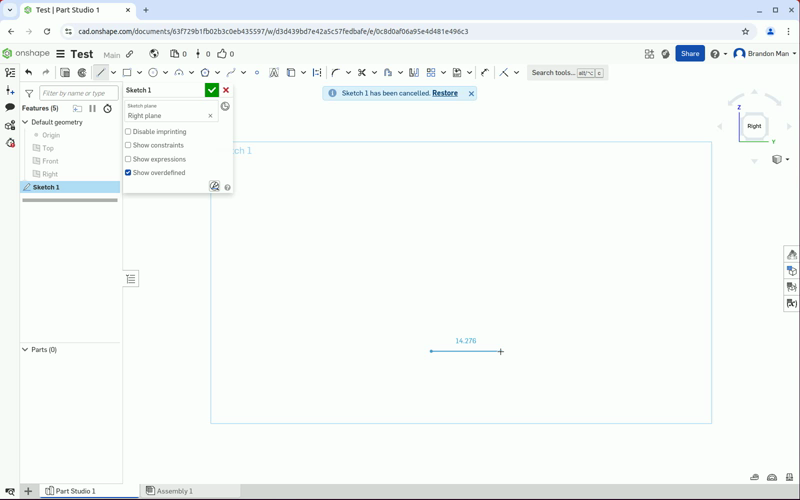
key_up(shift)
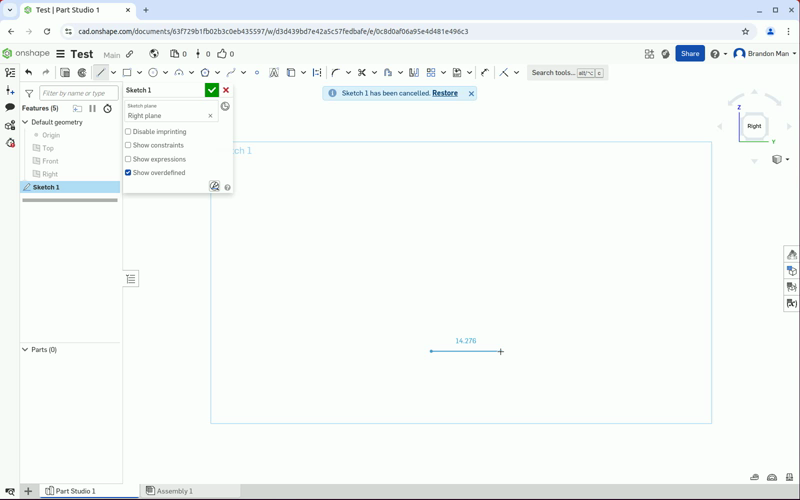
key_down(shift)
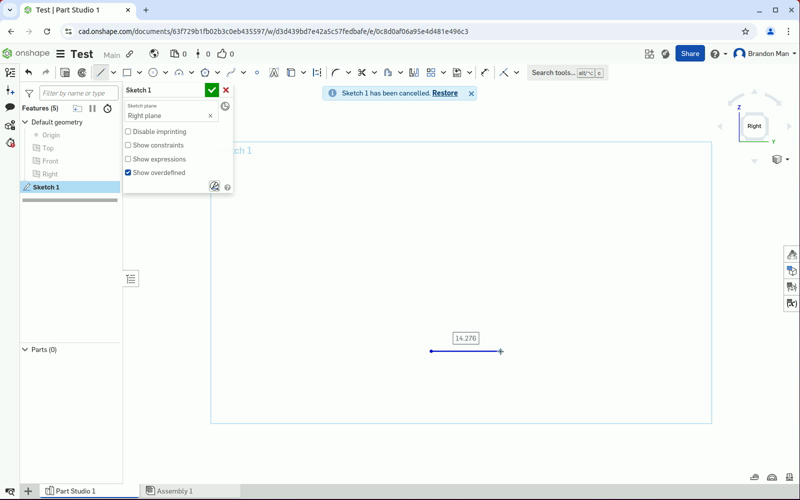
mouse_move(500, 178)
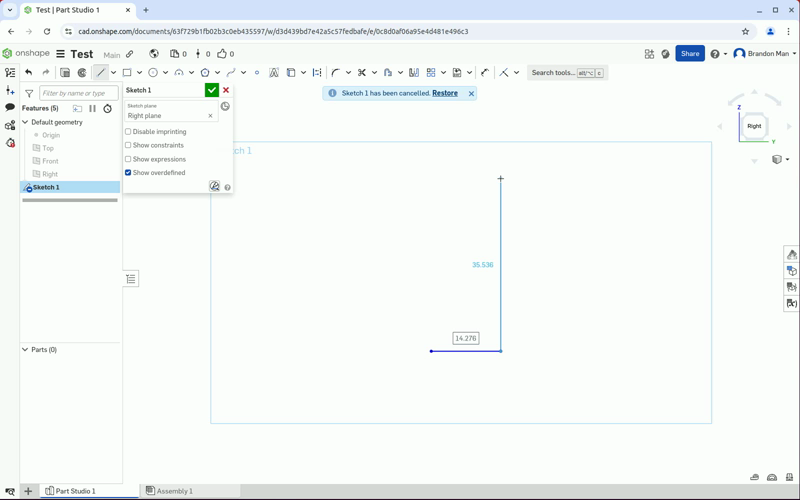
click(500, 178)
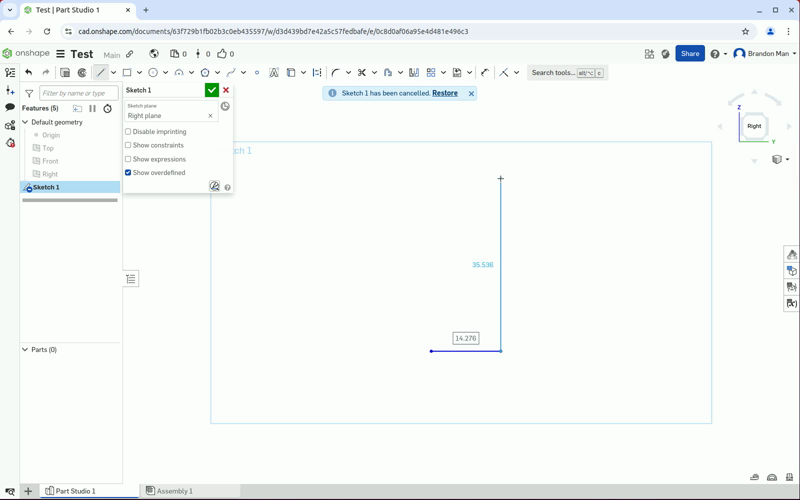
key_up(shift)
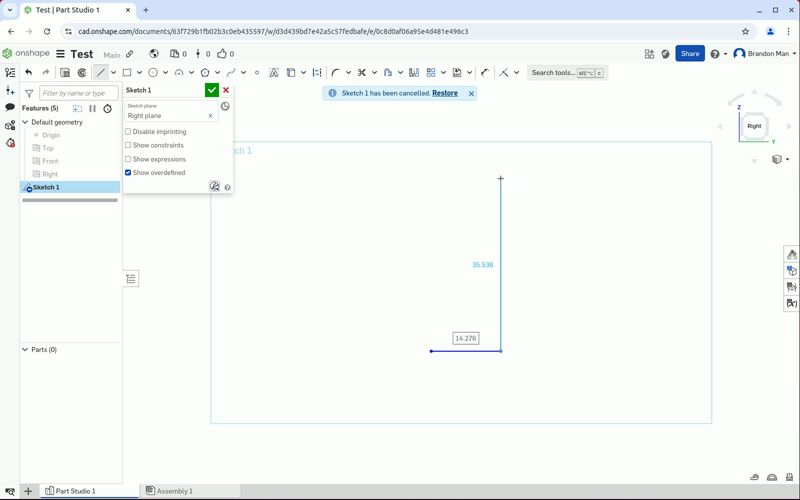
key_down(shift)
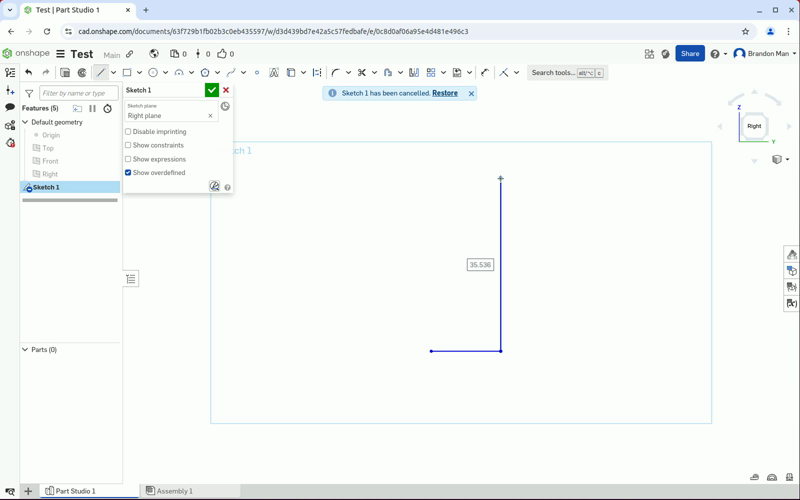
mouse_move(431, 178)
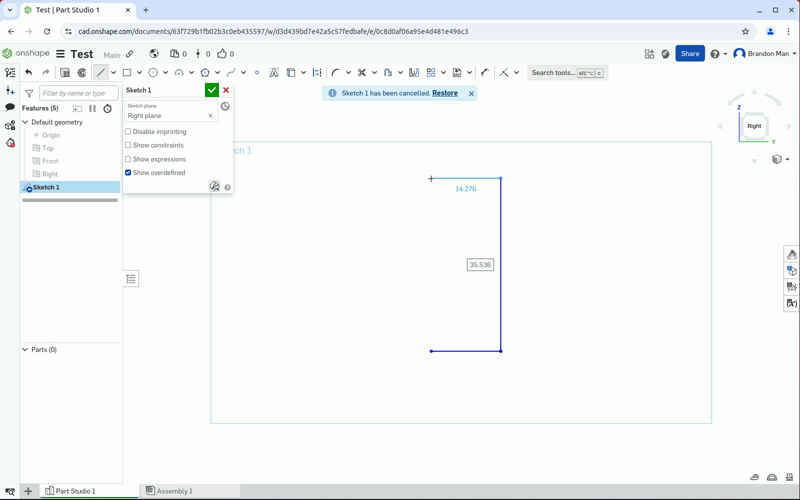
click(431, 178)
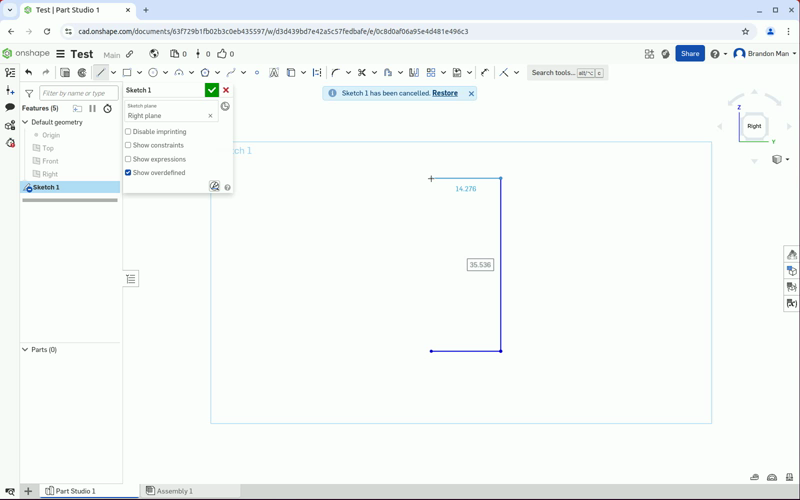
key_up(shift)
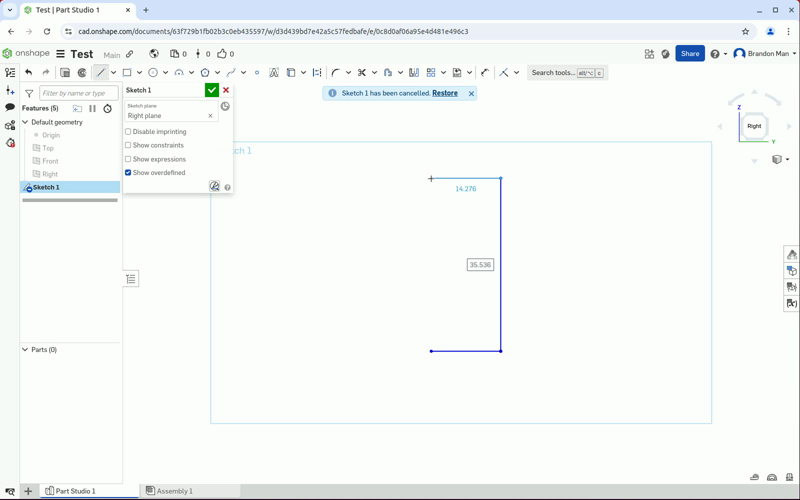
key_down(shift)
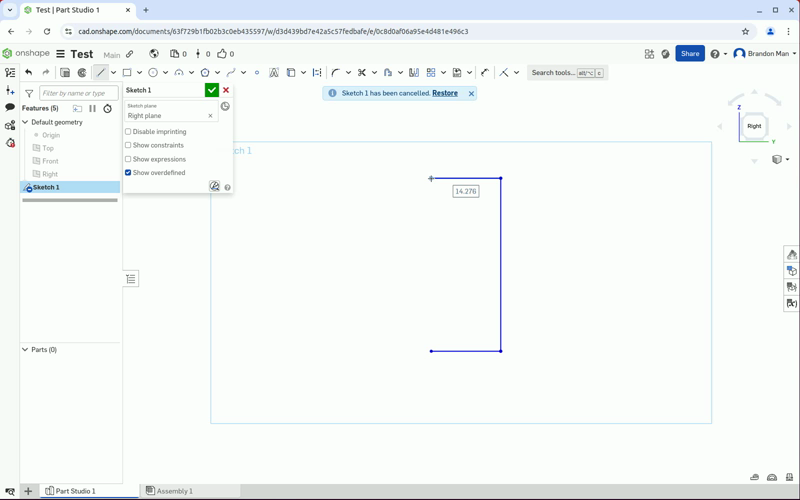
mouse_move(431, 351)
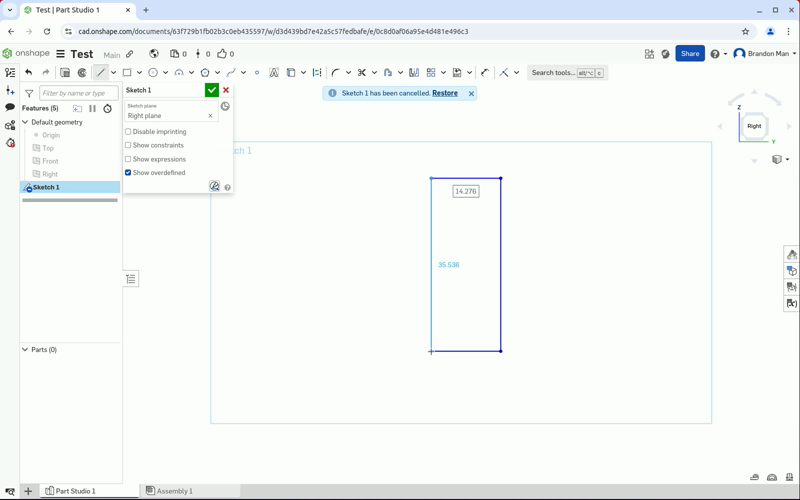
key_up(shift)
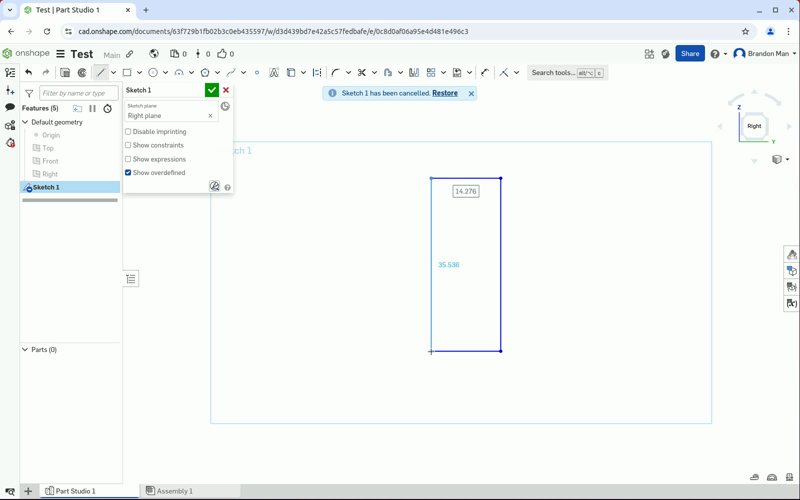
click(431, 351)
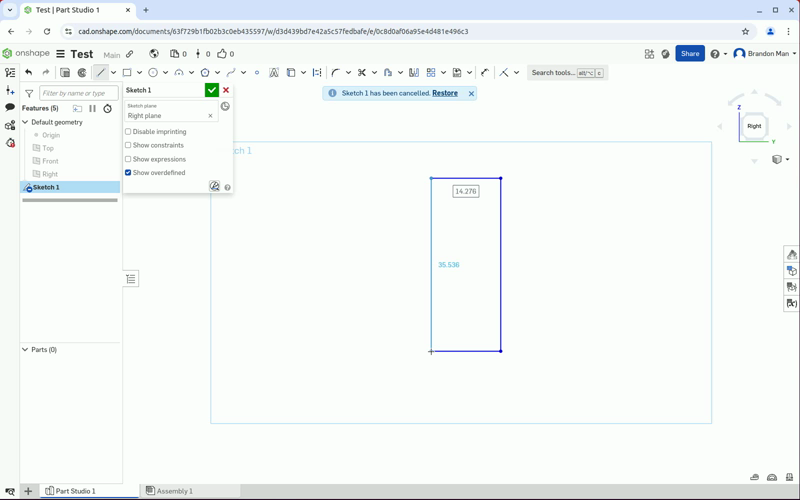
key(esc)
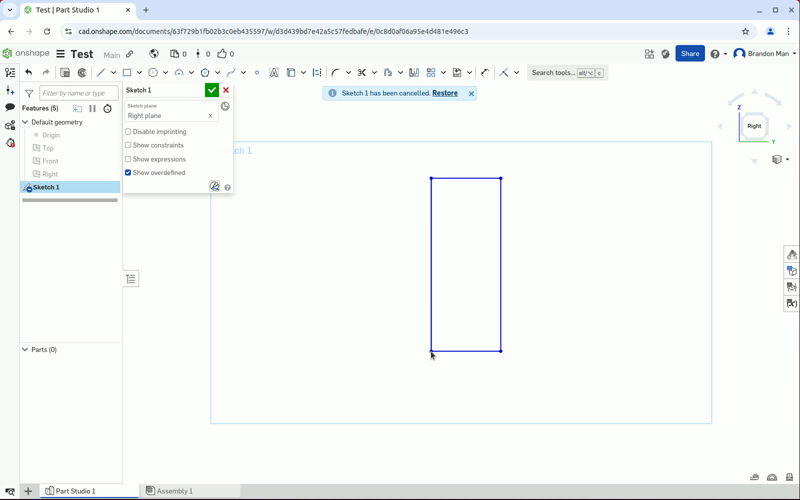
mouse_move(459, 217)
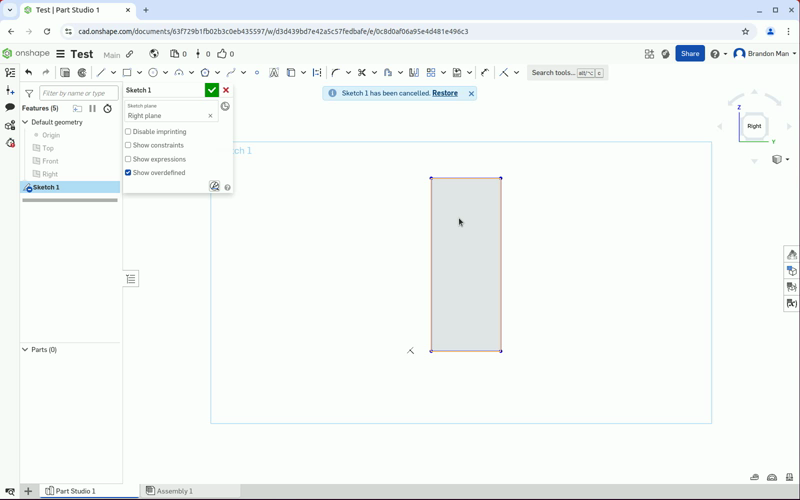
click(459, 217)
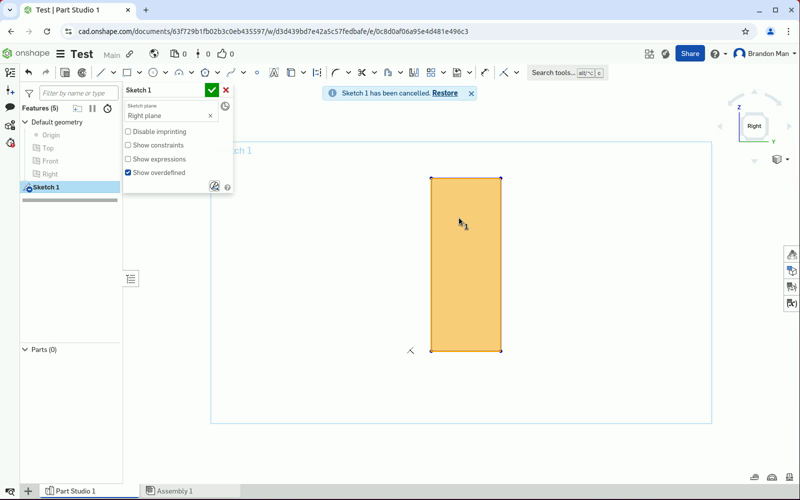
mouse_move(73, 352)
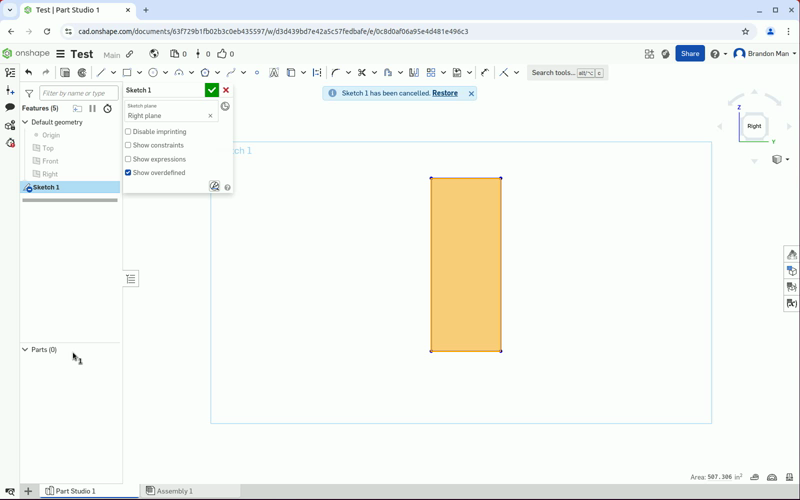
key(shift+y)
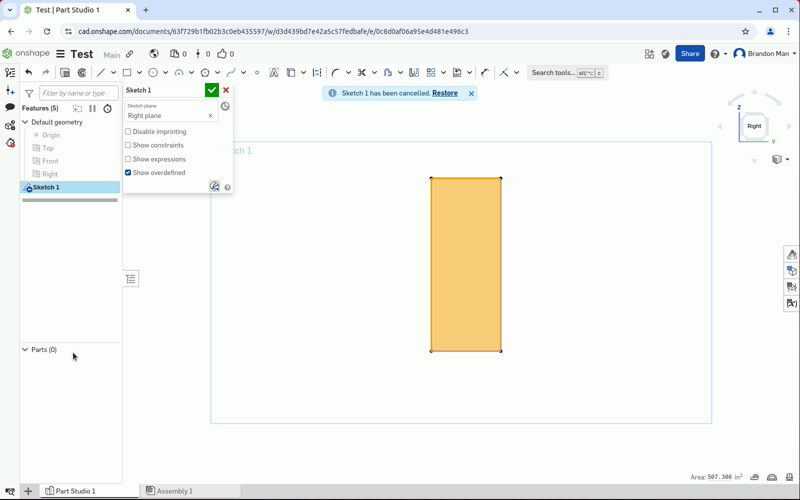
key(shift+e)
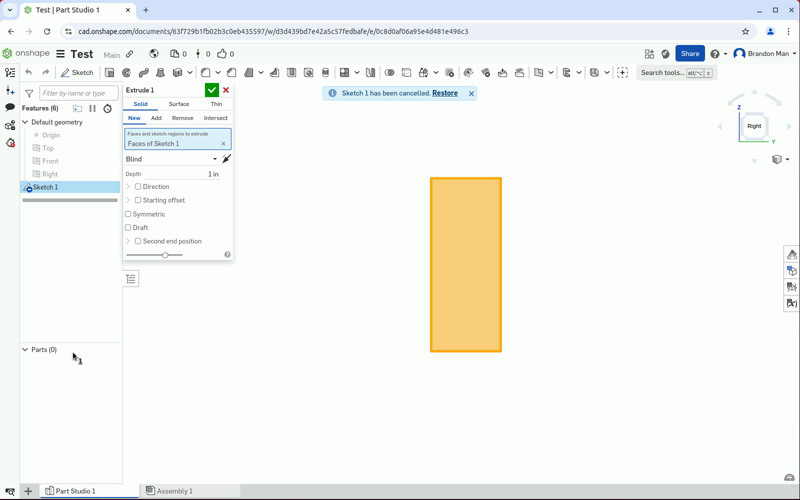
mouse_move(143, 106)
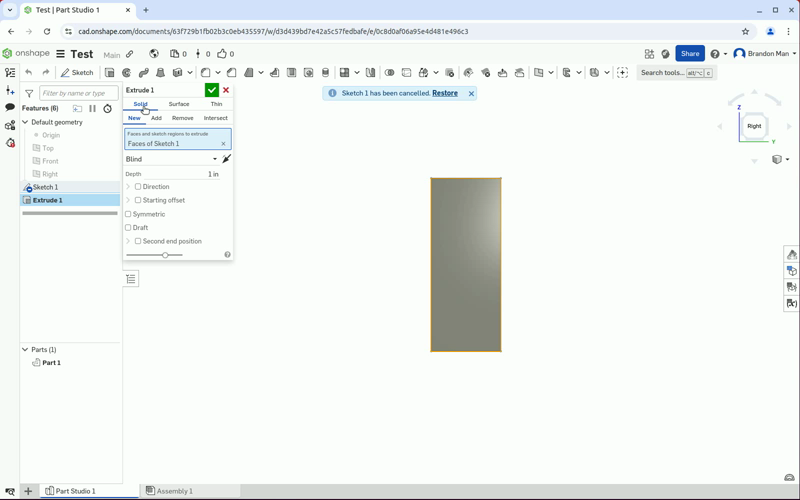
click(143, 106)
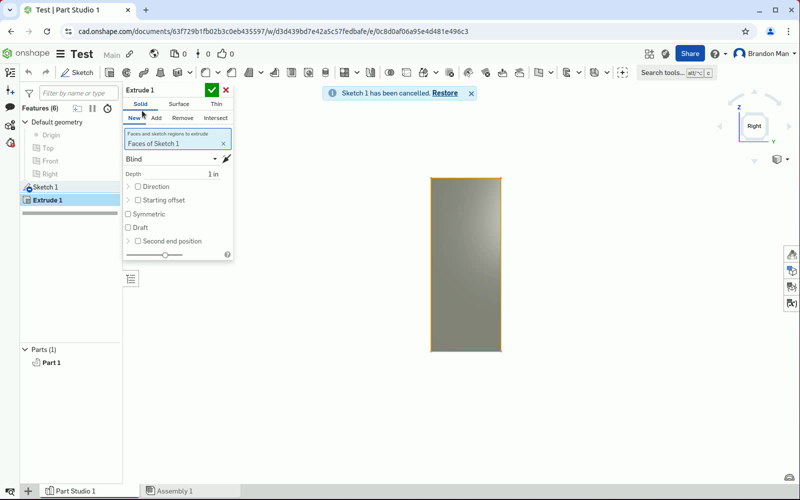
mouse_move(137, 120)
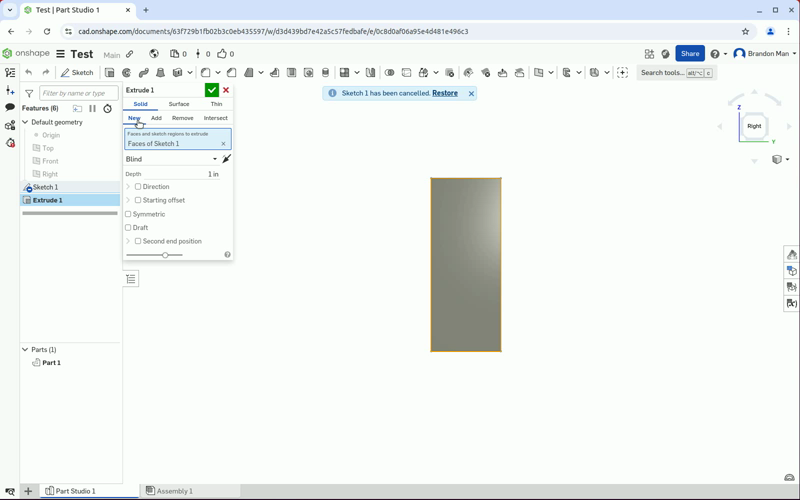
click(137, 120)
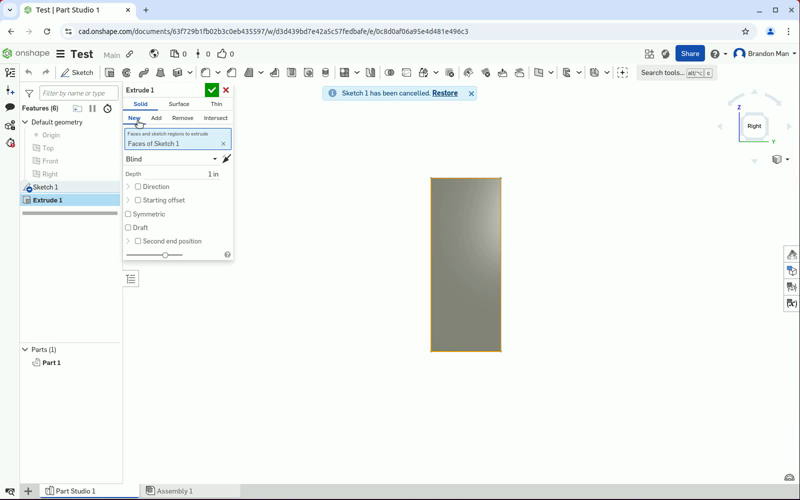
key(tab, 4)
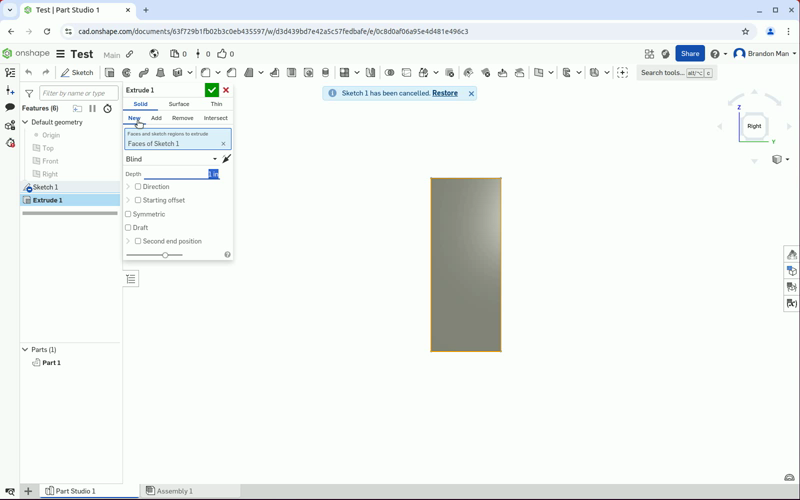
text(2.166)
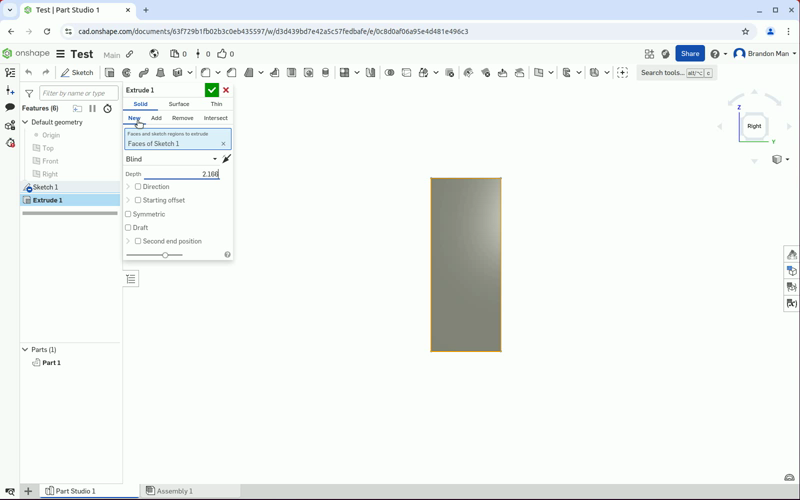
key(enter)
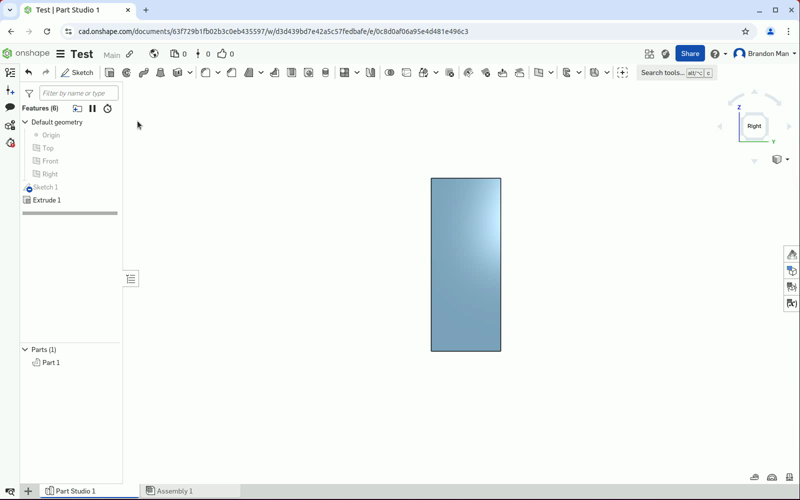
key(shift+h)
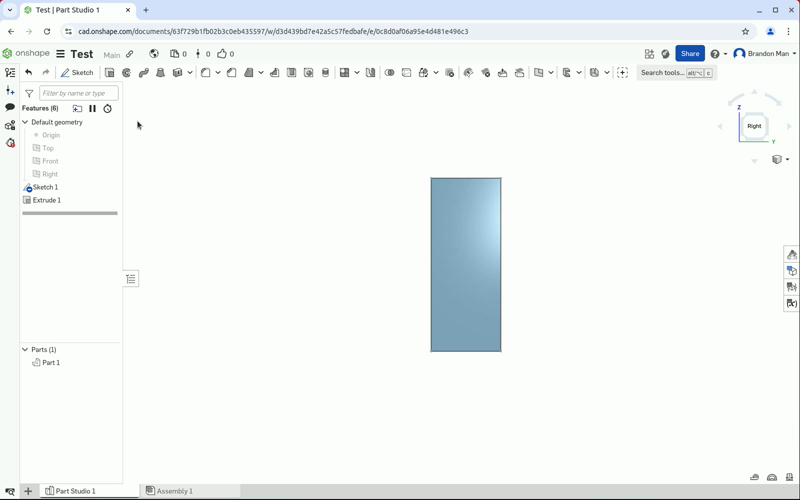
key(shift+h)
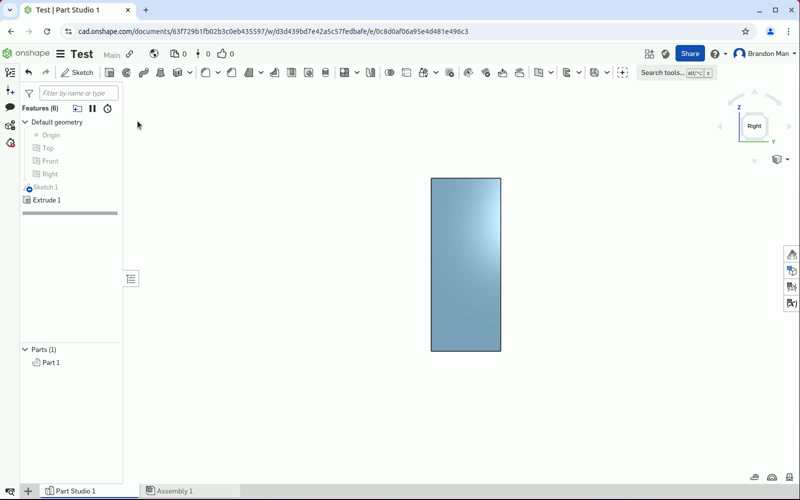
mouse_move(73, 189)
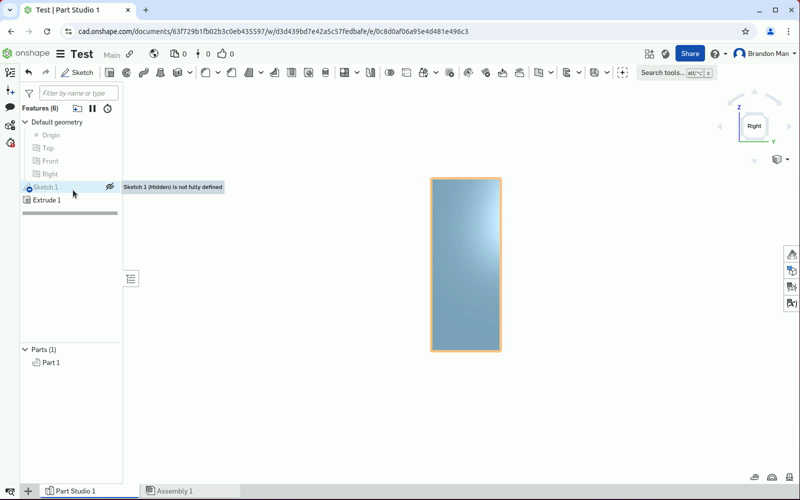
click(73, 189)
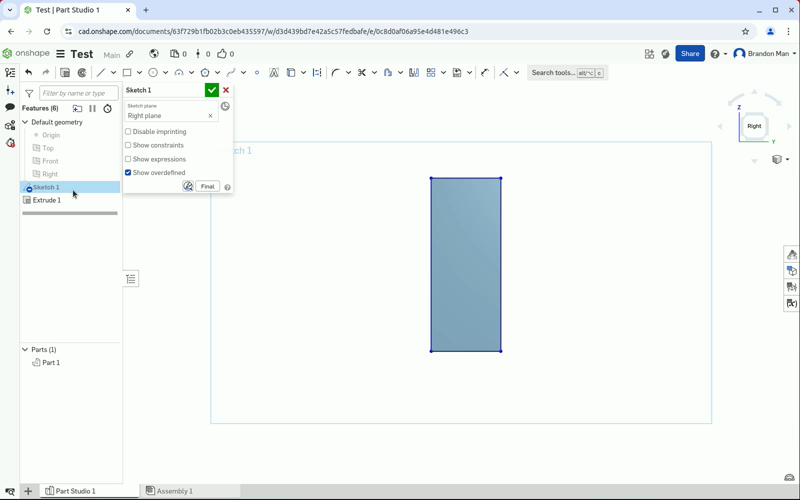
mouse_move(229, 92)
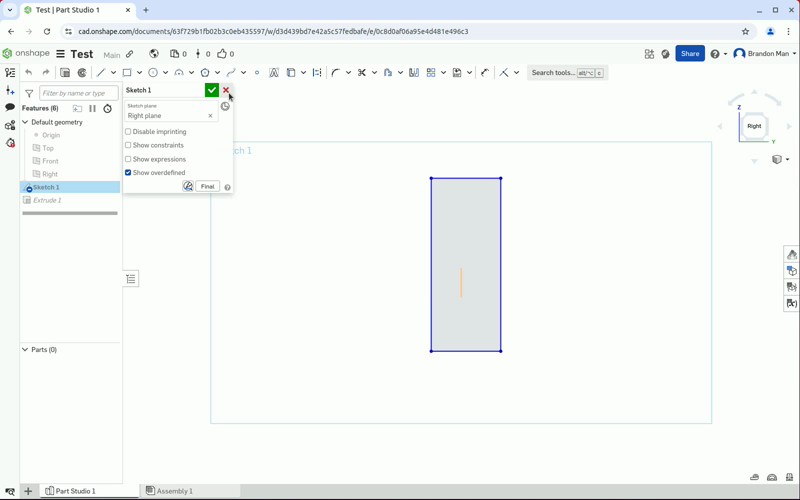
click(229, 92)
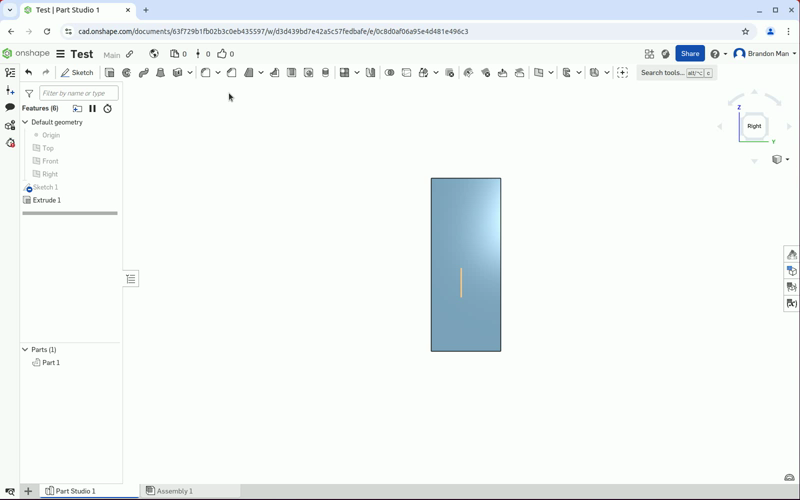
mouse_move(73, 352)
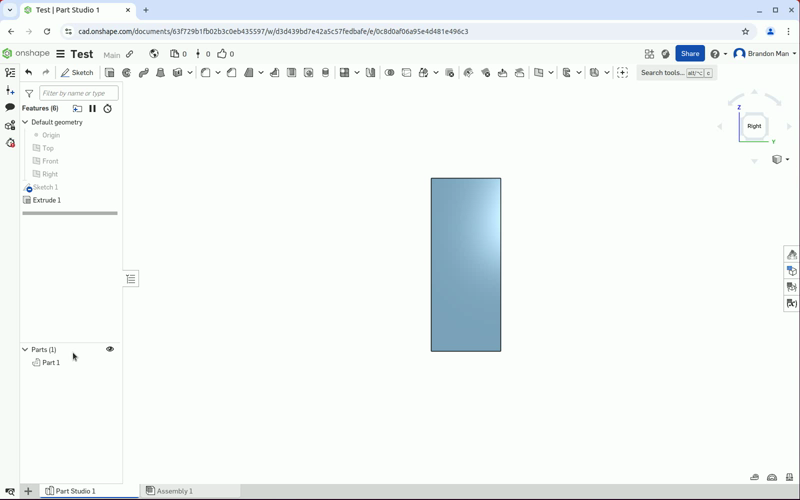
key(y)
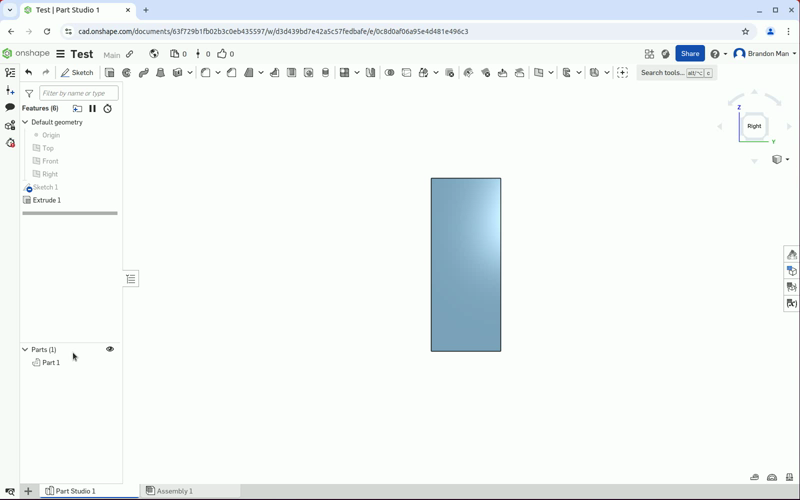
key(shift+p)
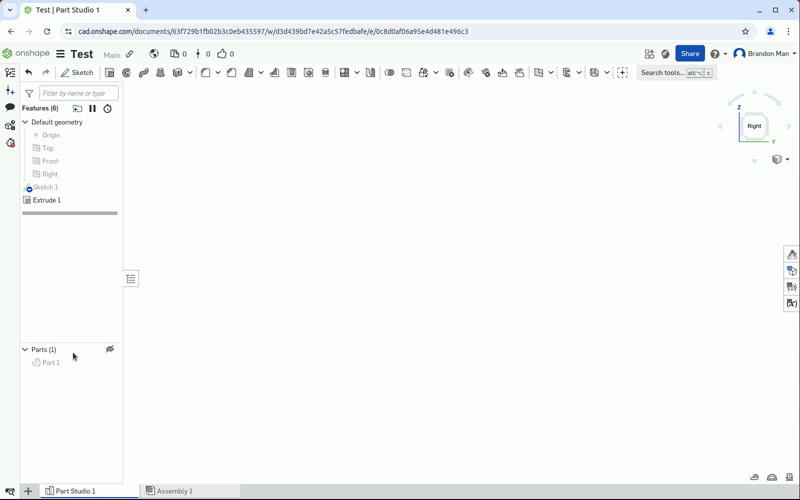
key(space)
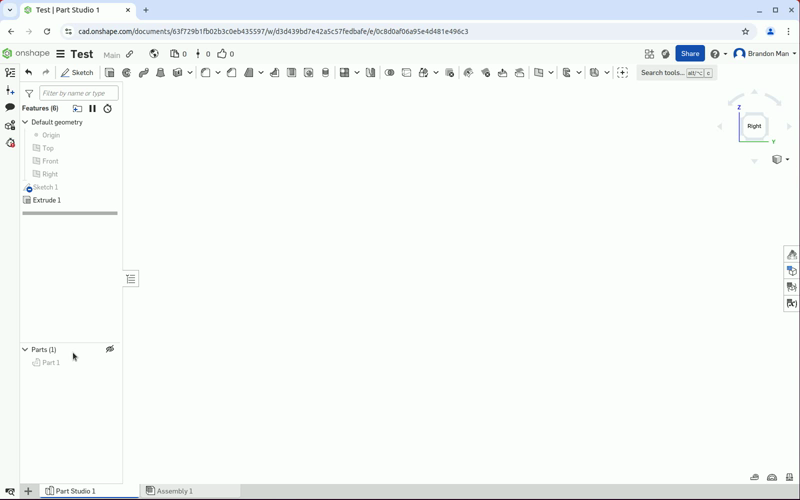
key_down(shift)
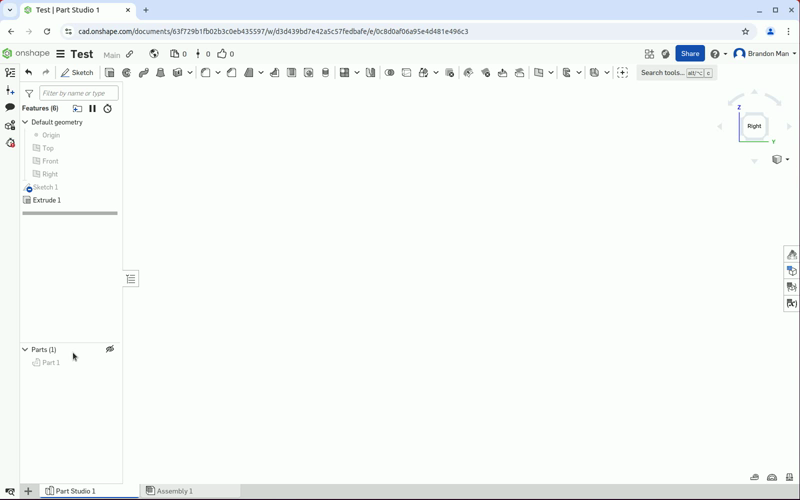
key(right)
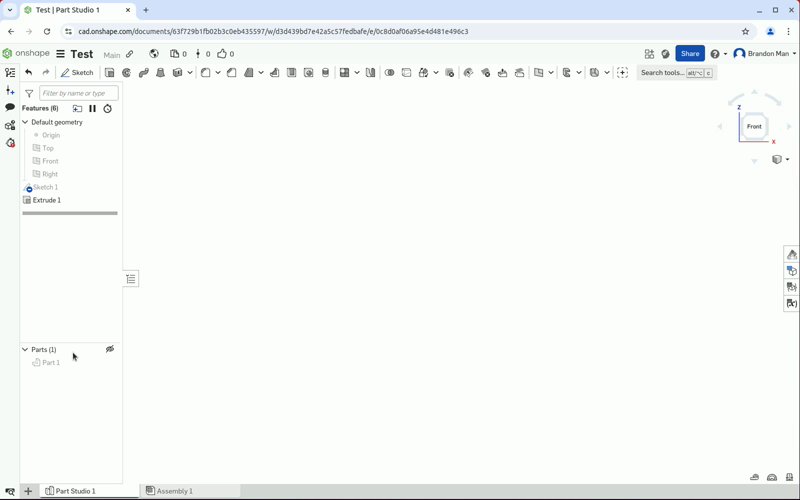
key_up(shift)
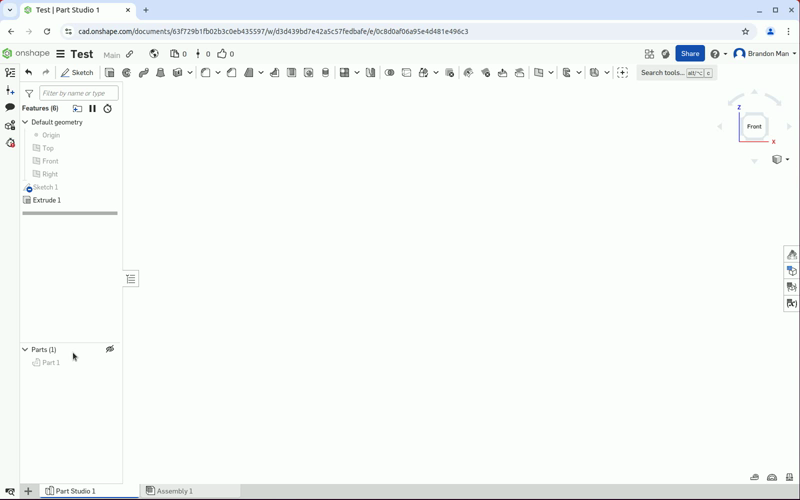
key(space)
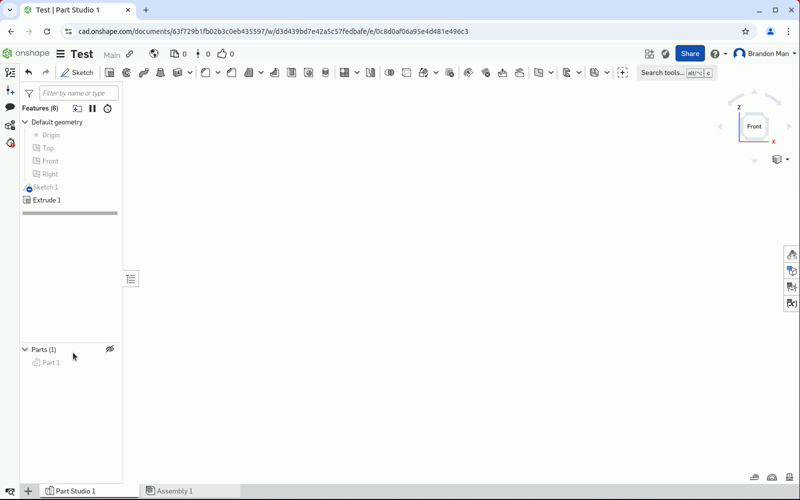
key_down(shift)
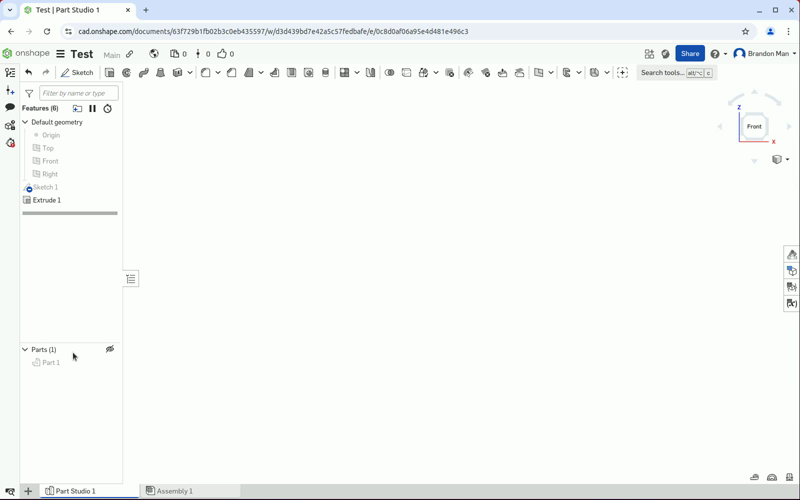
key(down)
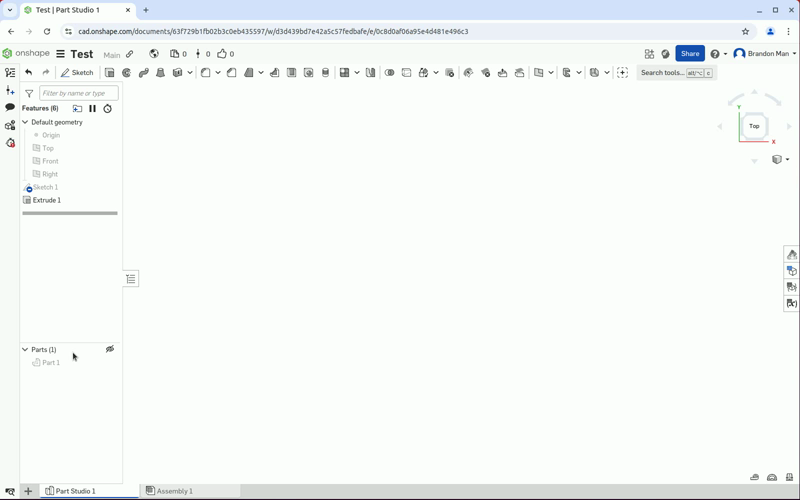
key_up(shift)
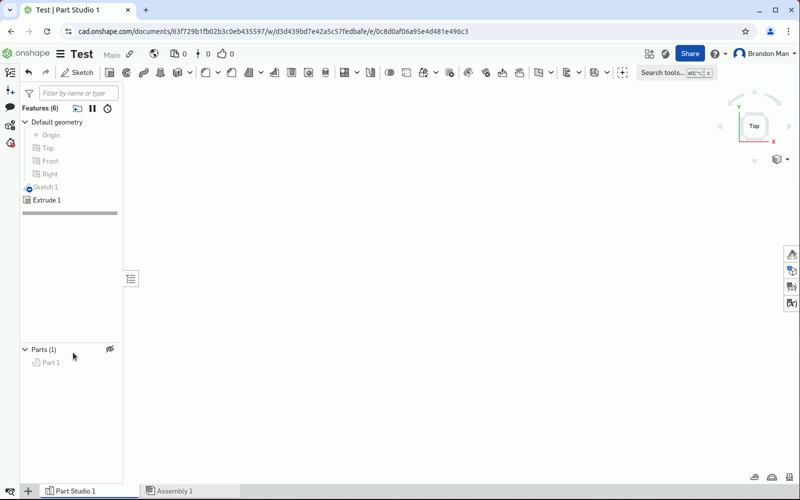
mouse_move(73, 352)
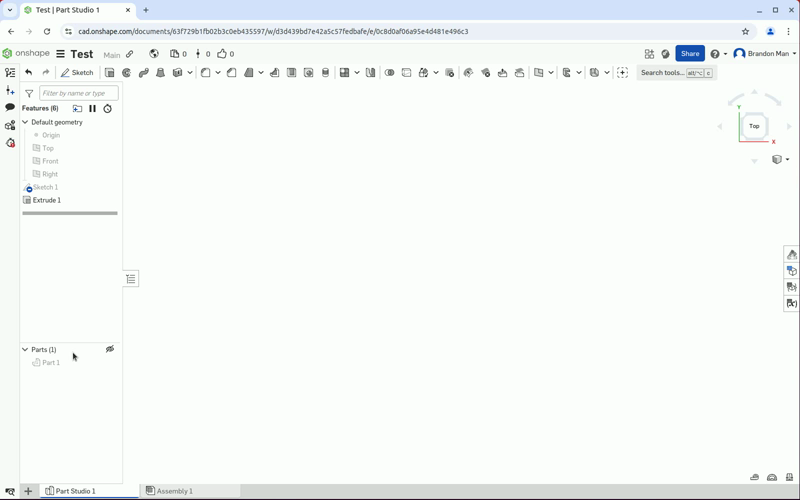
key(shift+y)
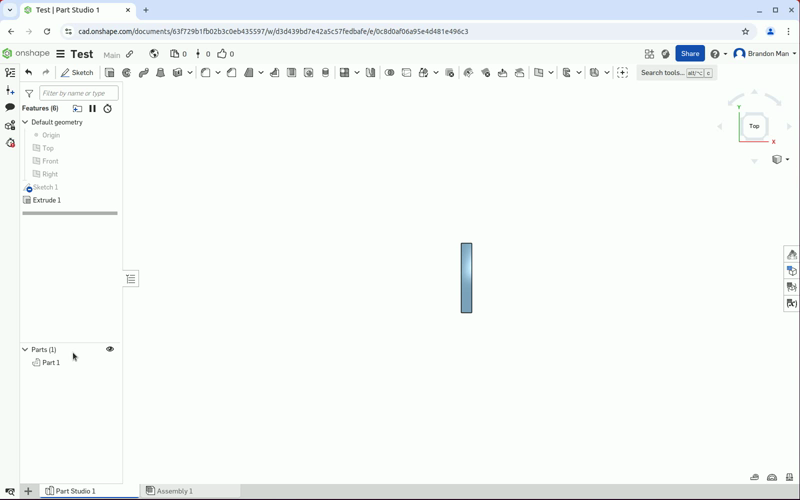
mouse_move(541, 75)
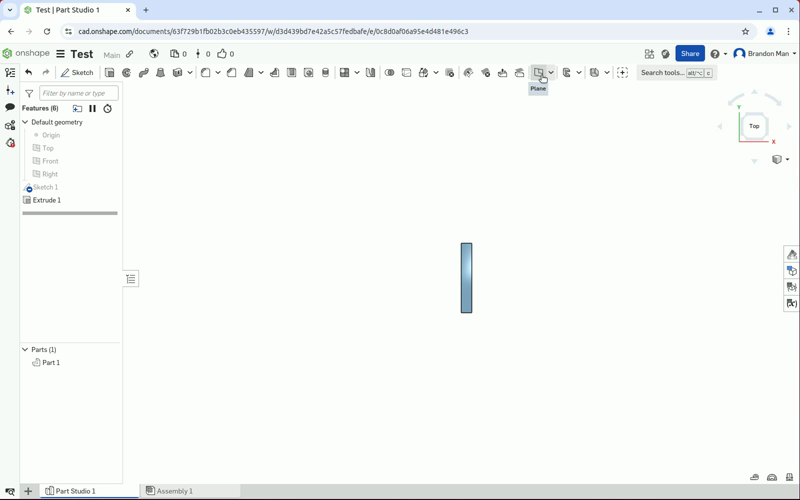
click(541, 75)
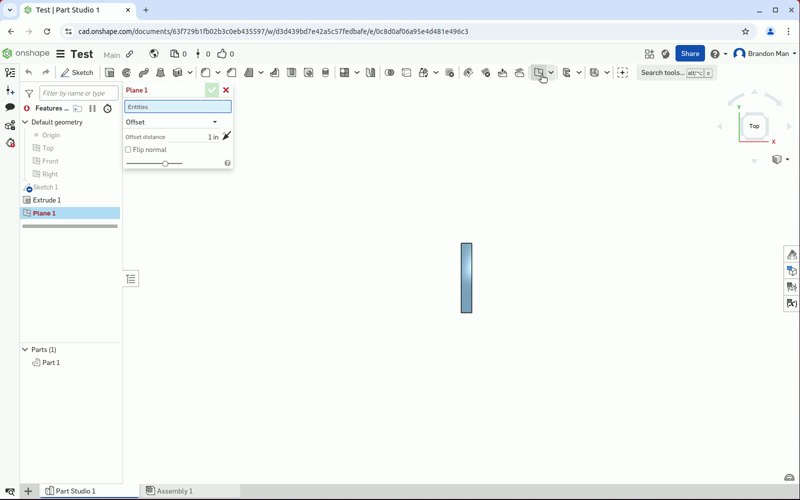
mouse_move(73, 150)
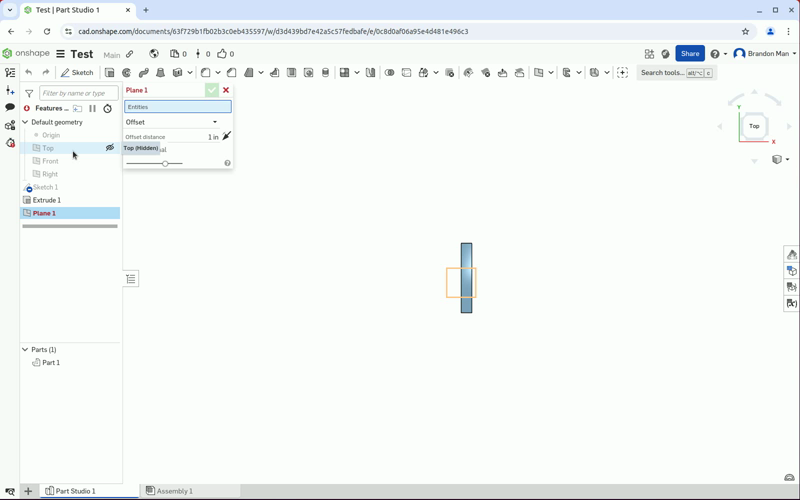
click(73, 150)
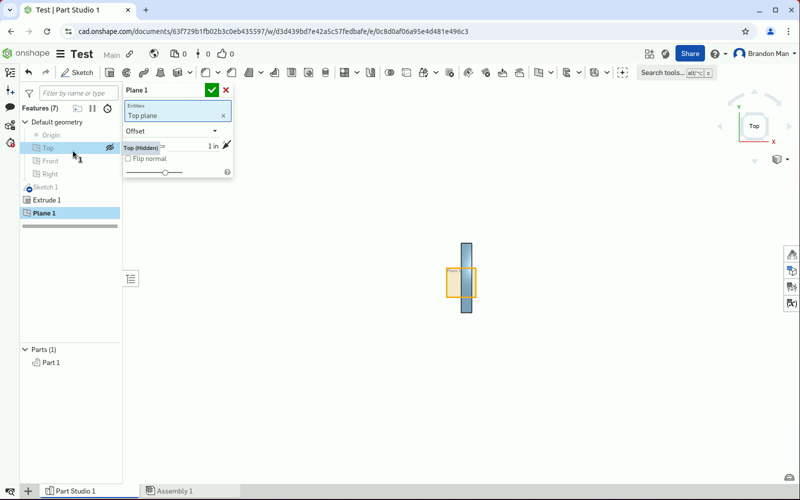
key(tab, 2)
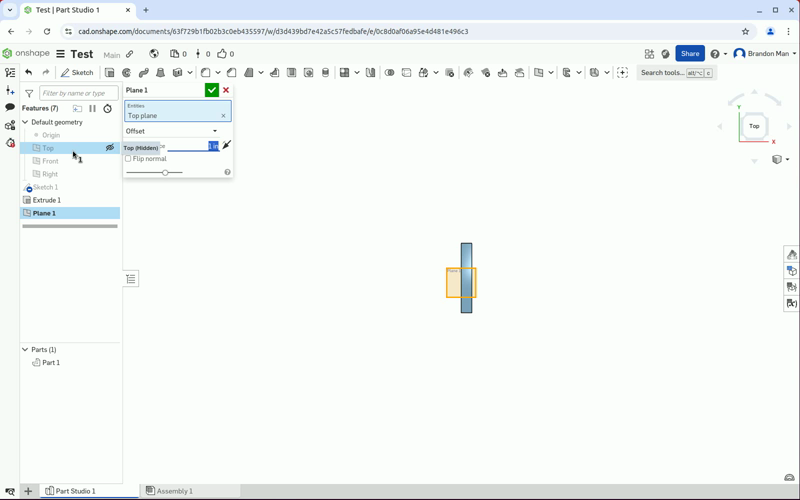
text(21.66)
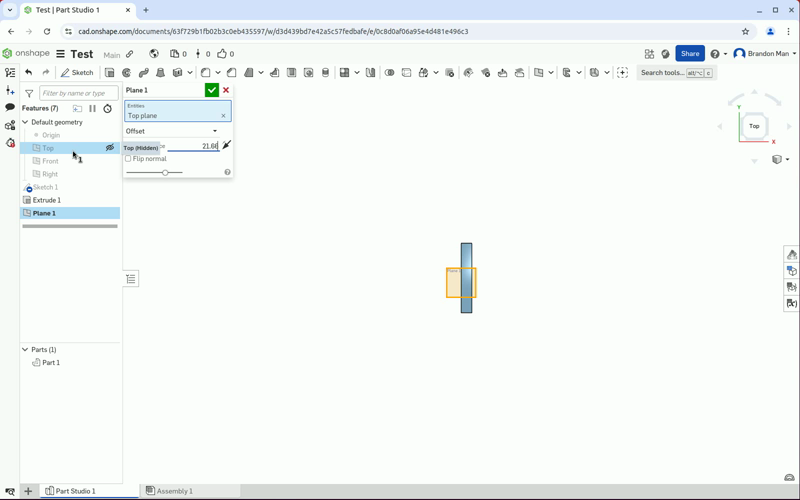
key(enter, 2)
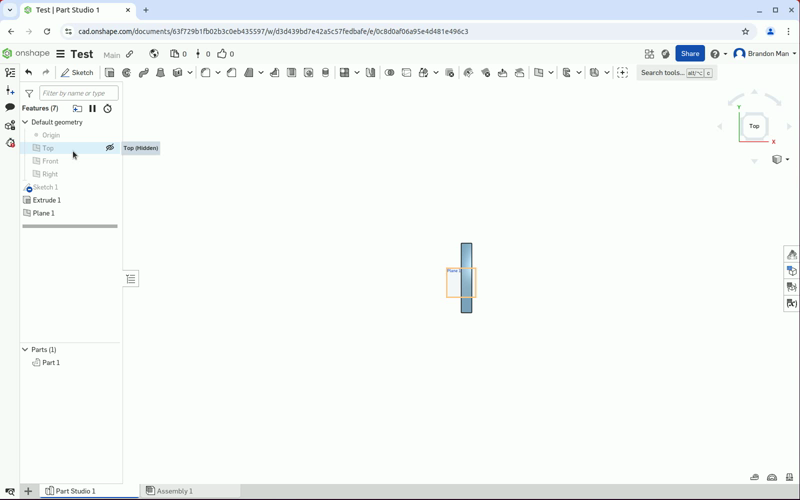
key(shift+s)
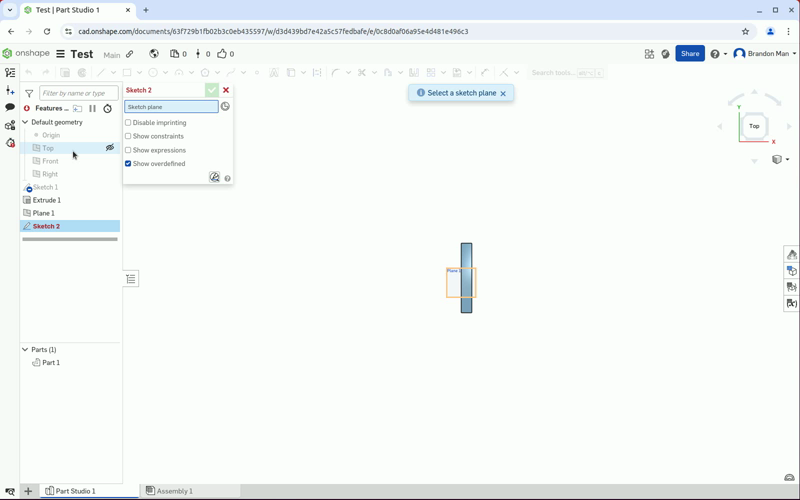
mouse_move(73, 215)
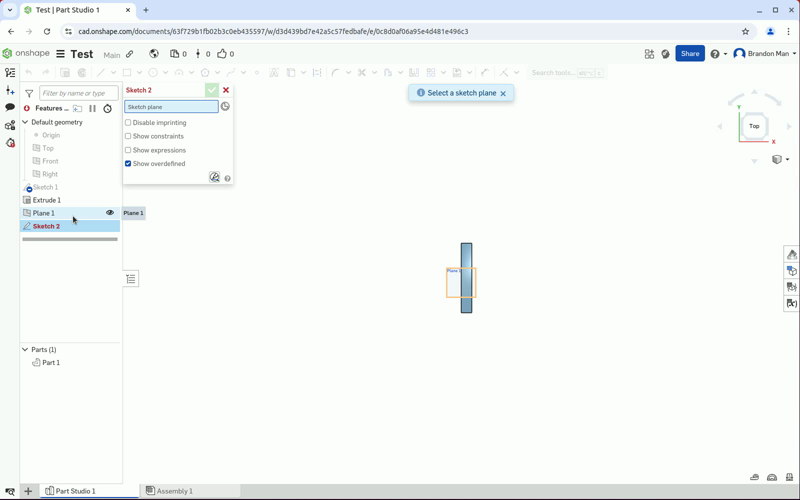
click(73, 215)
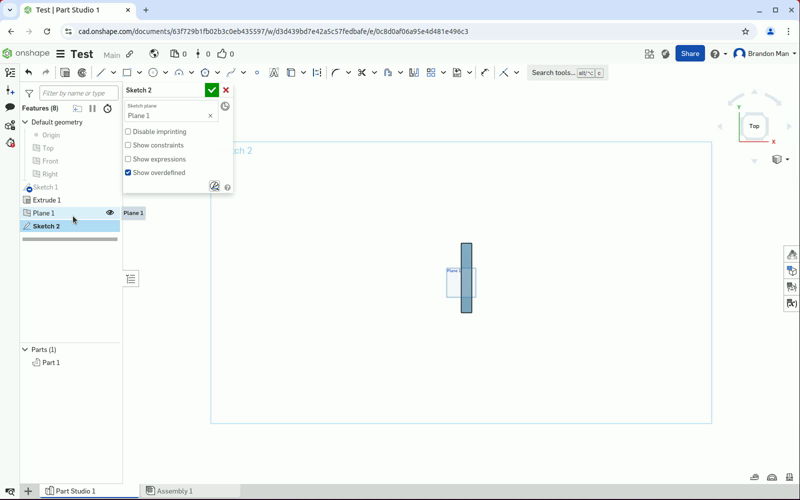
mouse_move(73, 352)
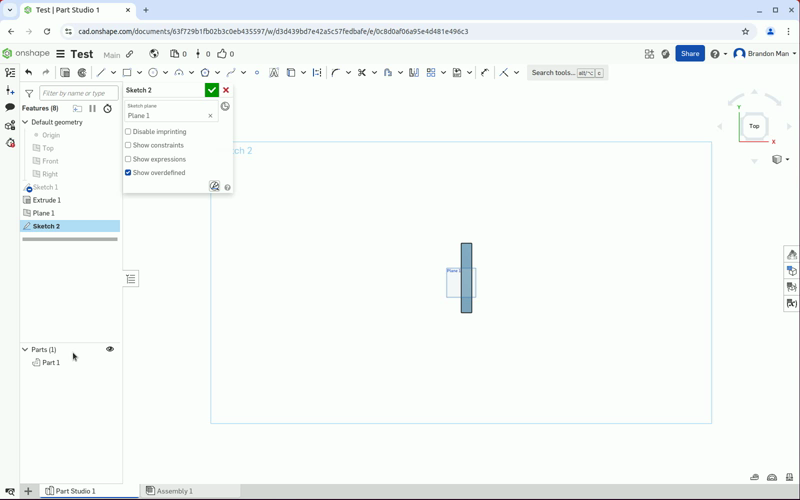
key(y)
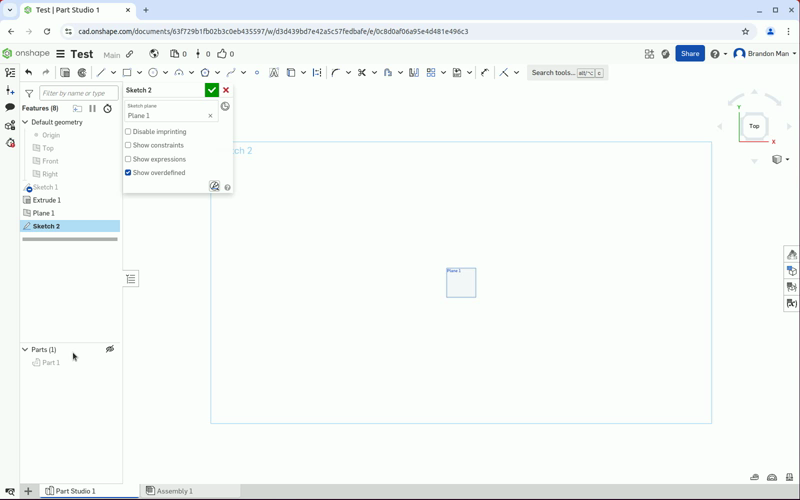
key(c)
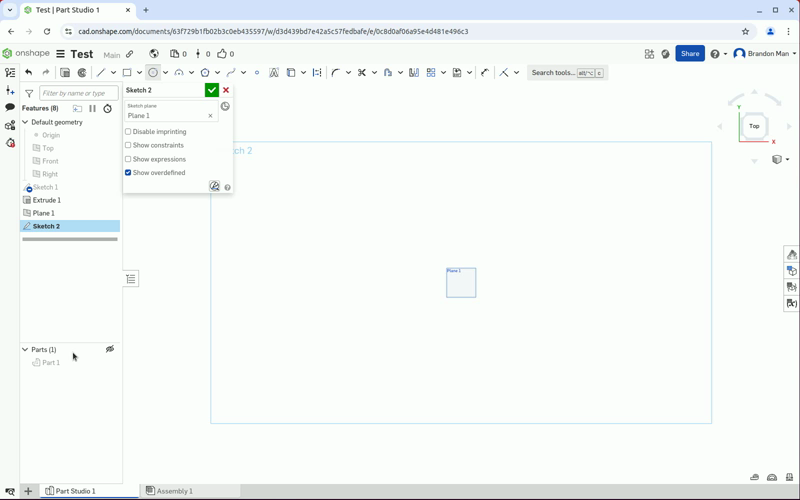
key_down(shift)
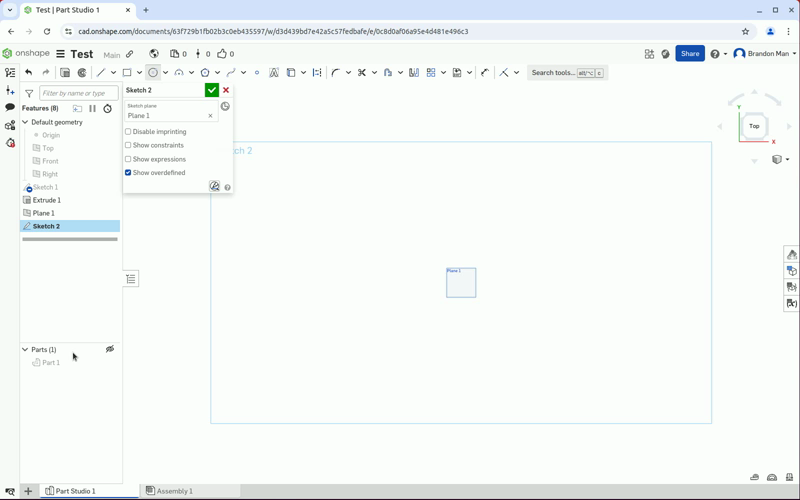
mouse_move(466, 297)
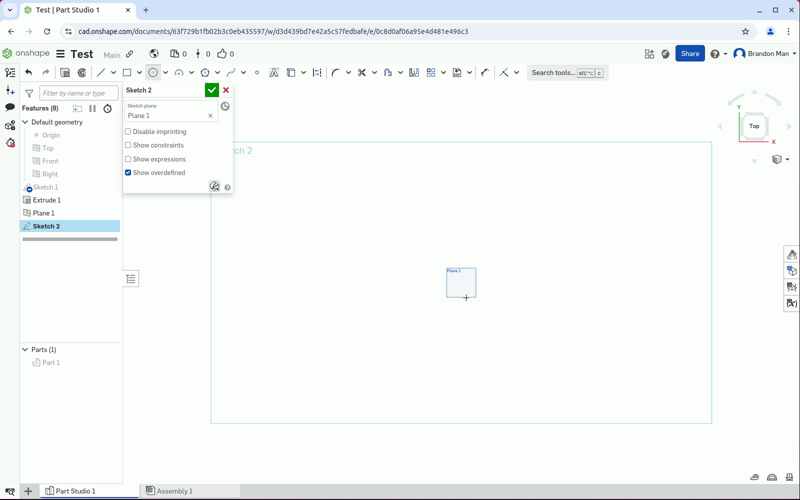
click(466, 297)
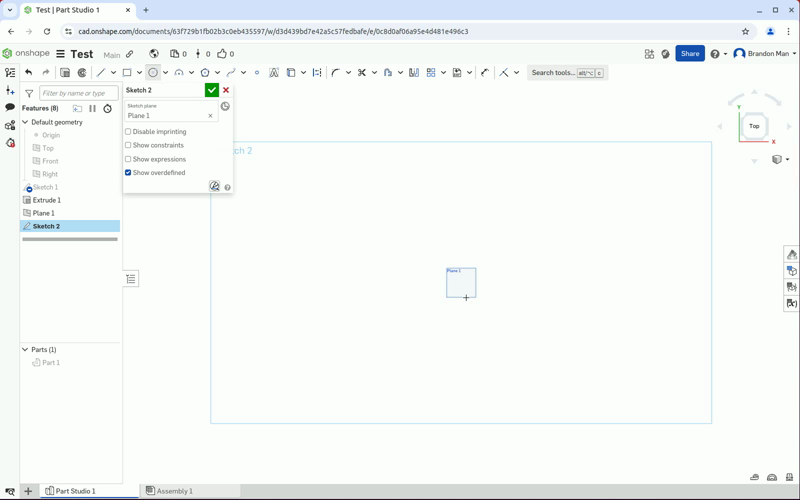
key_up(shift)
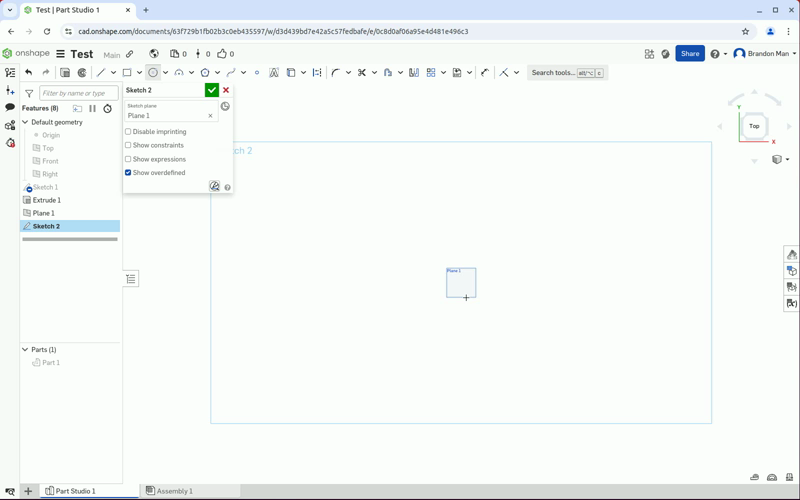
mouse_move(468, 297)
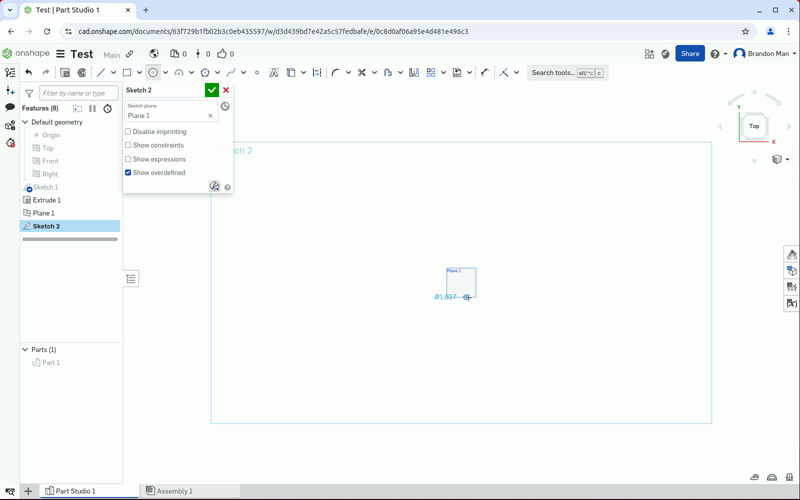
scroll(6)
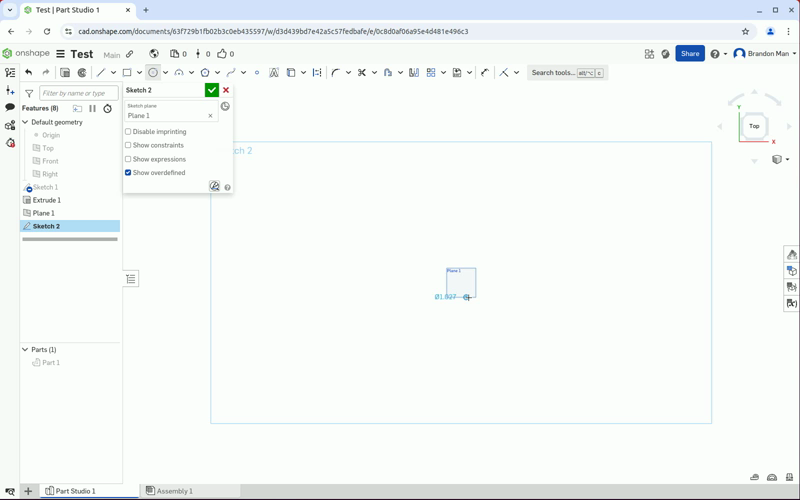
scroll(6)
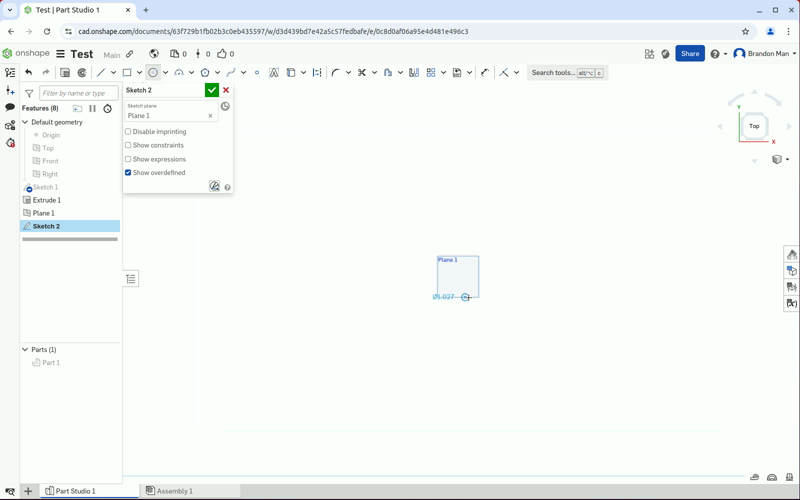
scroll(6)
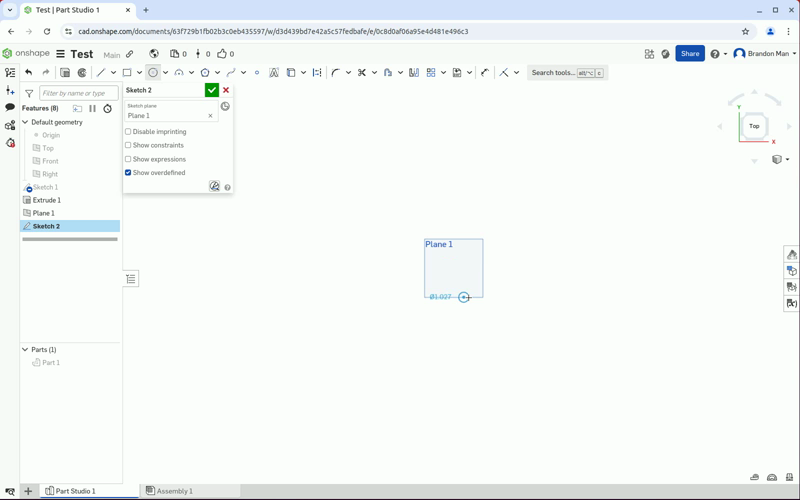
scroll(6)
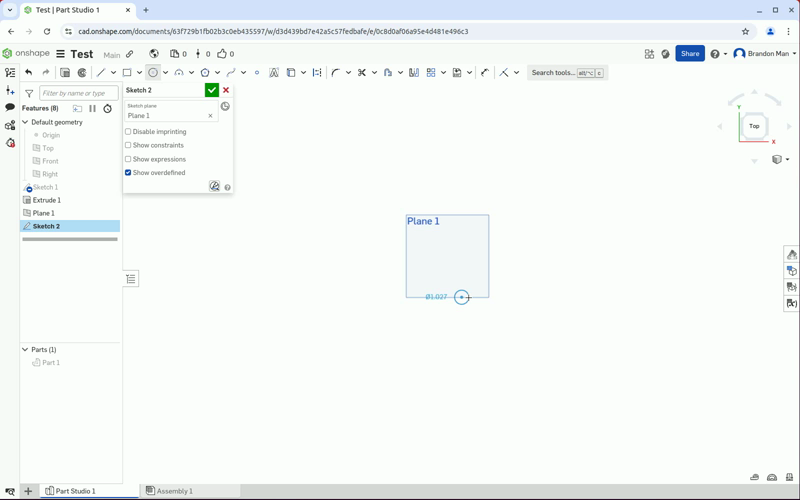
scroll(6)
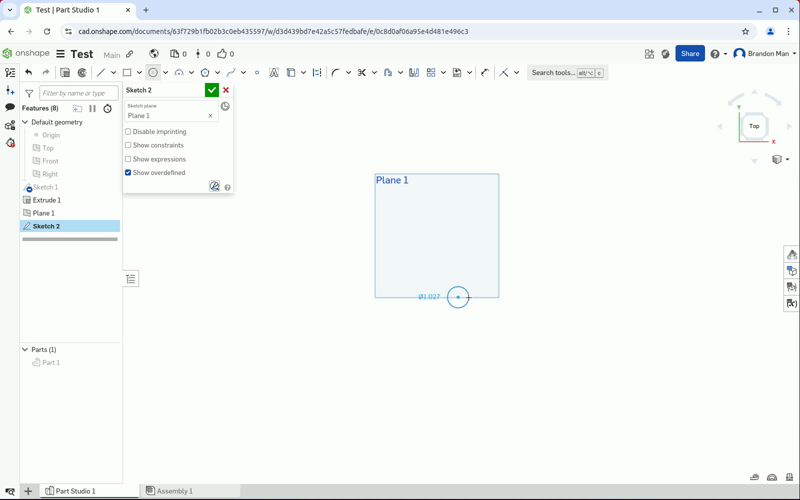
scroll(6)
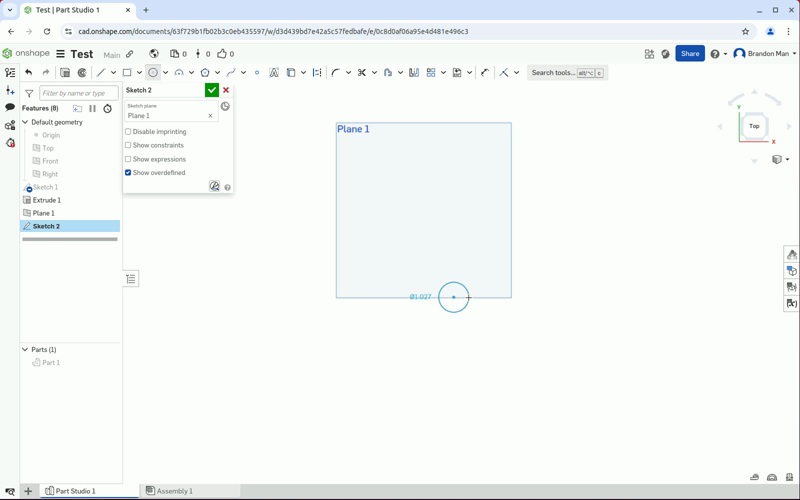
scroll(6)
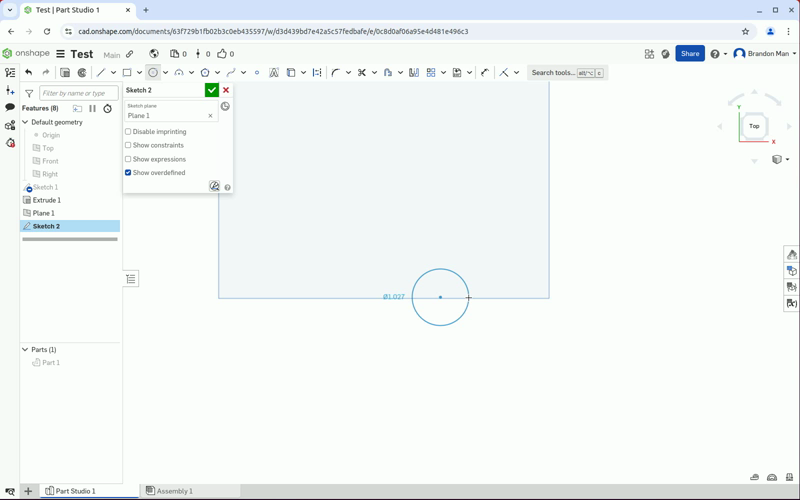
click(468, 297)
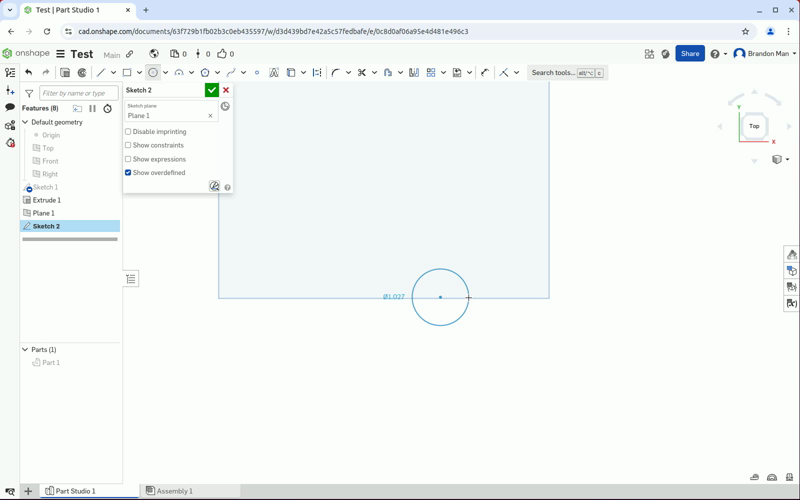
scroll(-6)
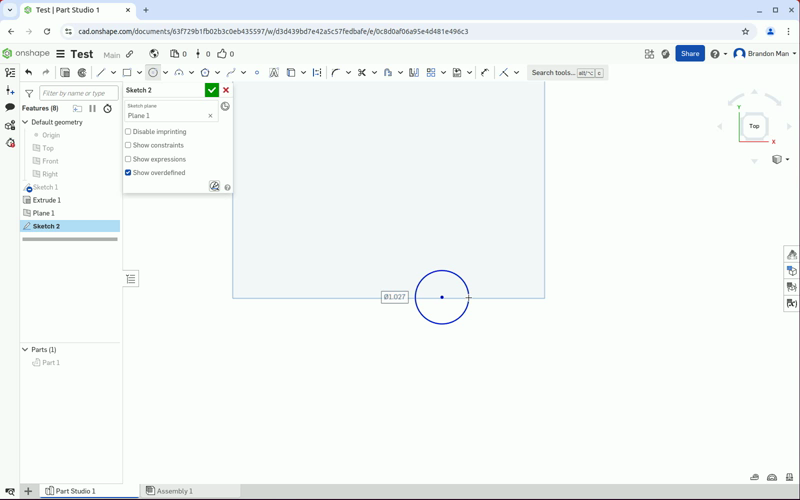
scroll(-6)
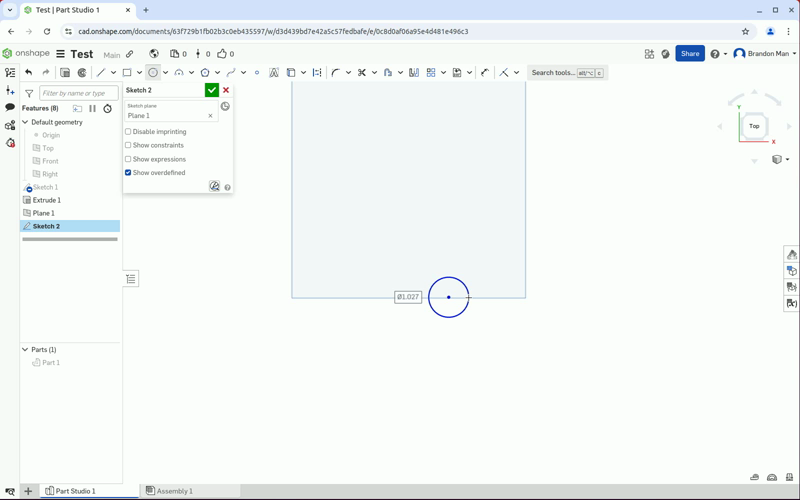
scroll(-6)
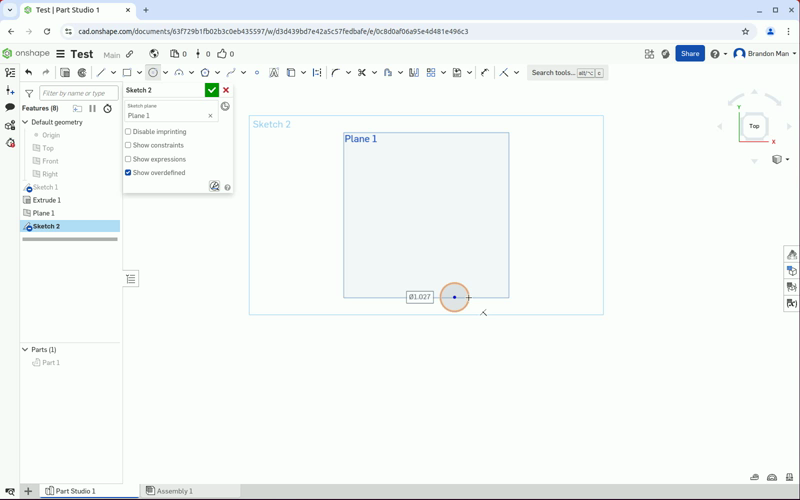
scroll(-6)
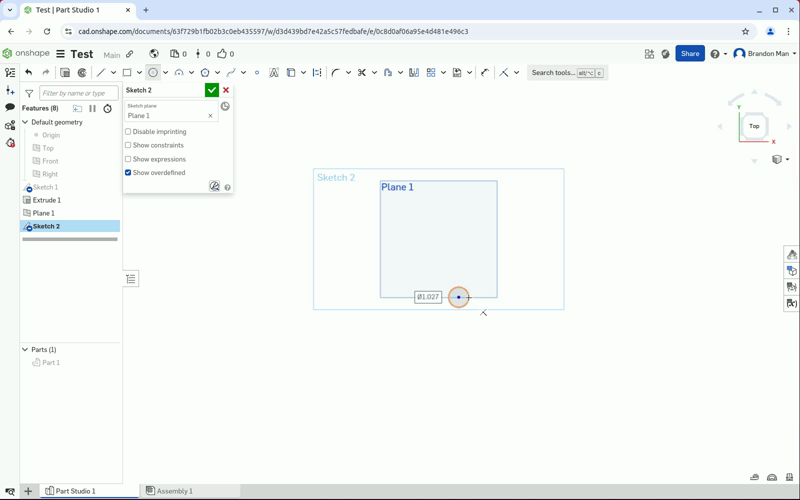
scroll(-6)
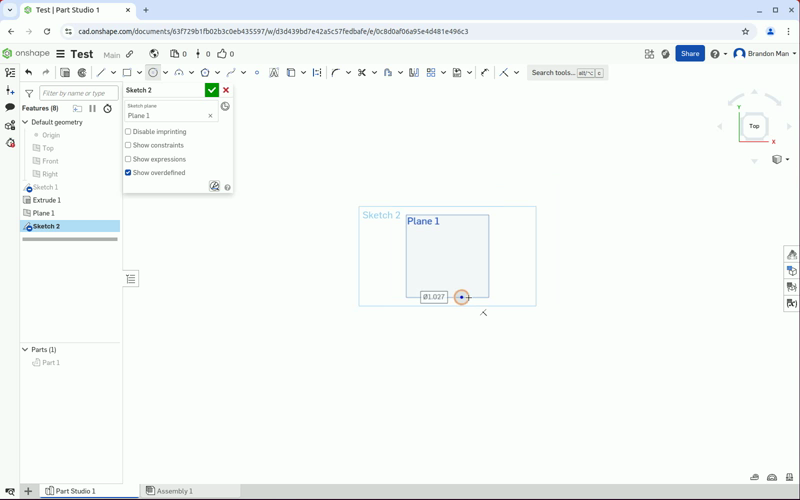
scroll(-6)
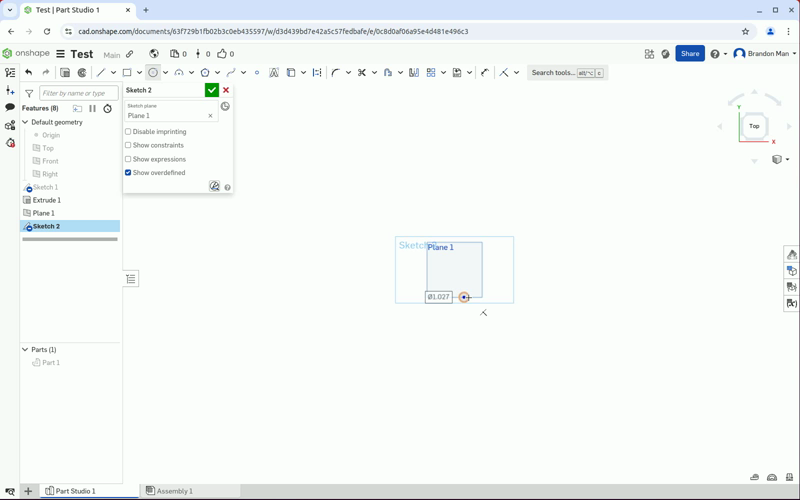
scroll(-6)
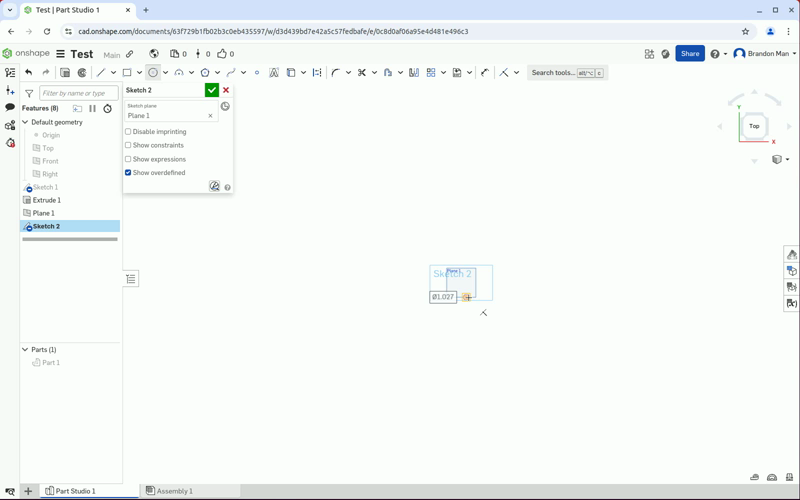
key(esc)
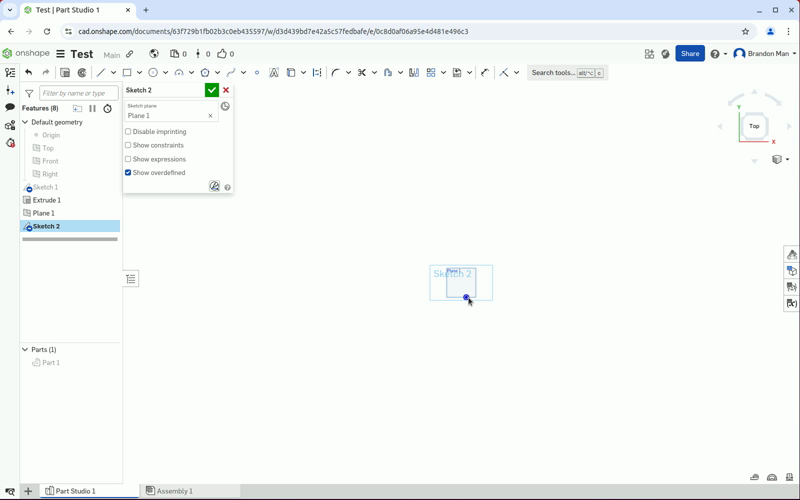
mouse_move(464, 297)
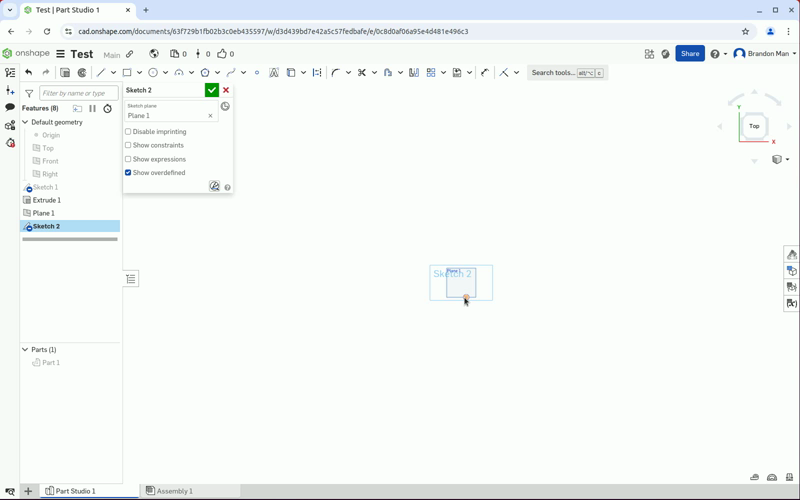
scroll(6)
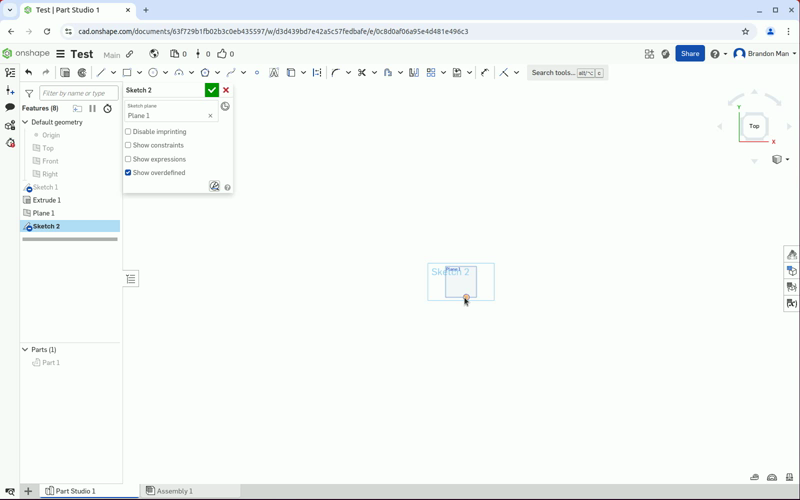
scroll(6)
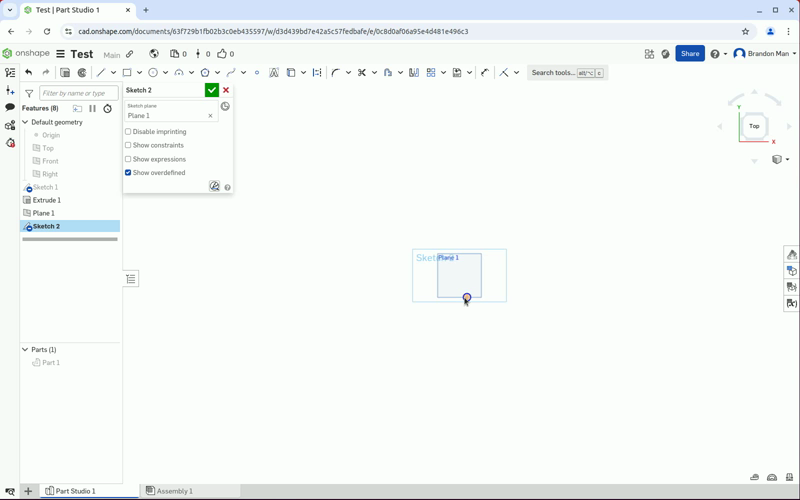
scroll(6)
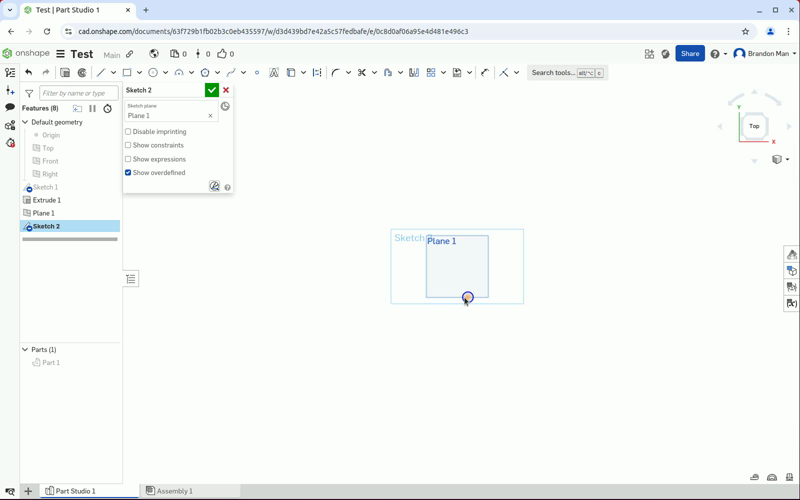
scroll(6)
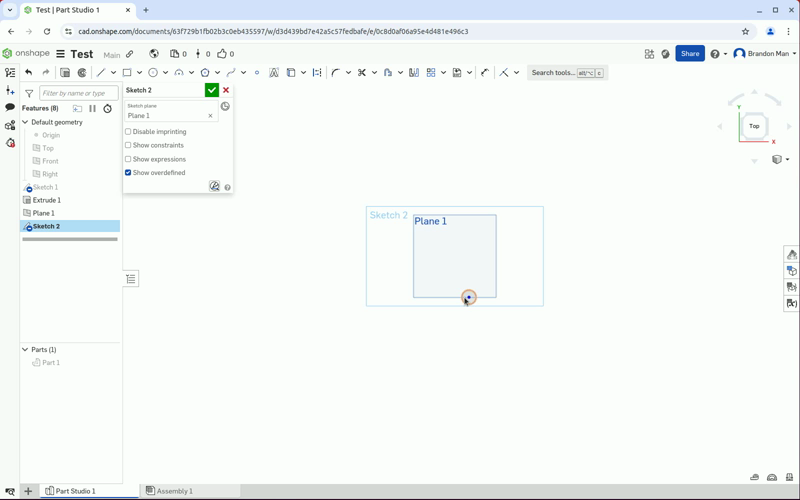
scroll(6)
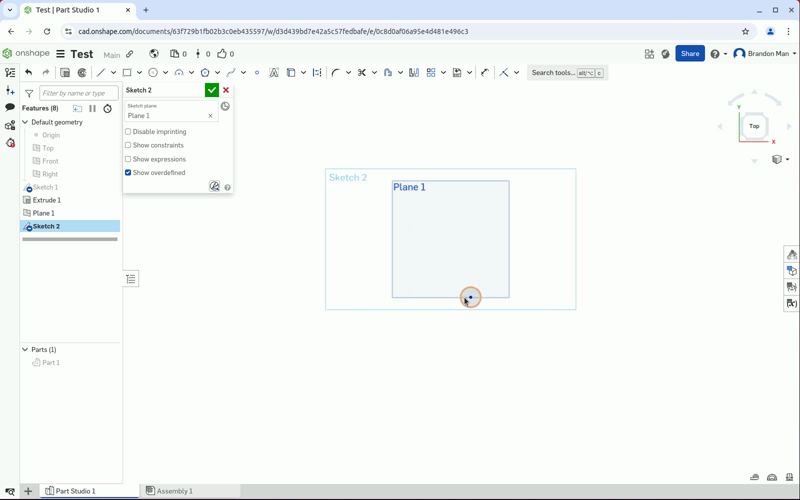
scroll(6)
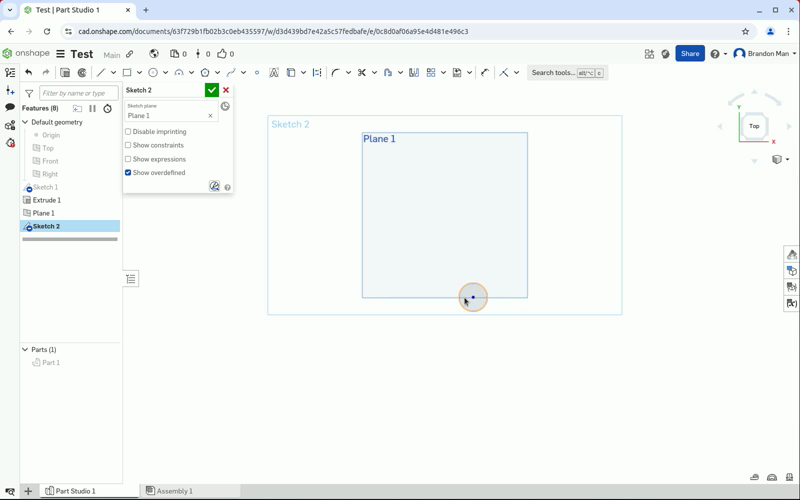
scroll(6)
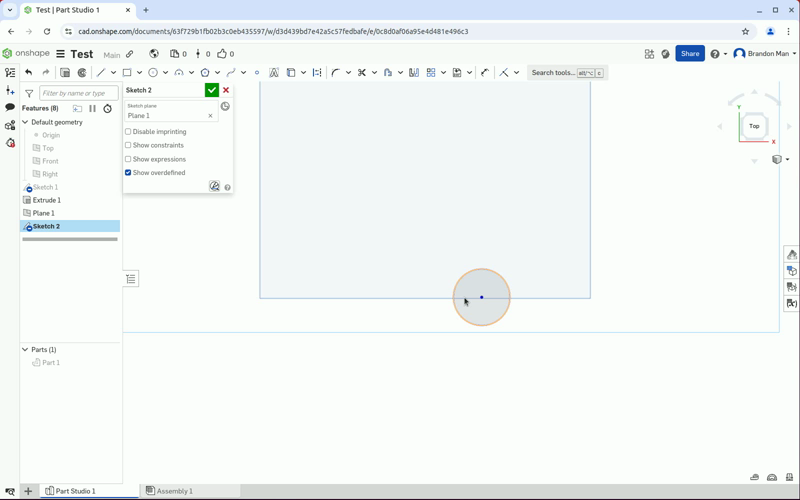
click(464, 297)
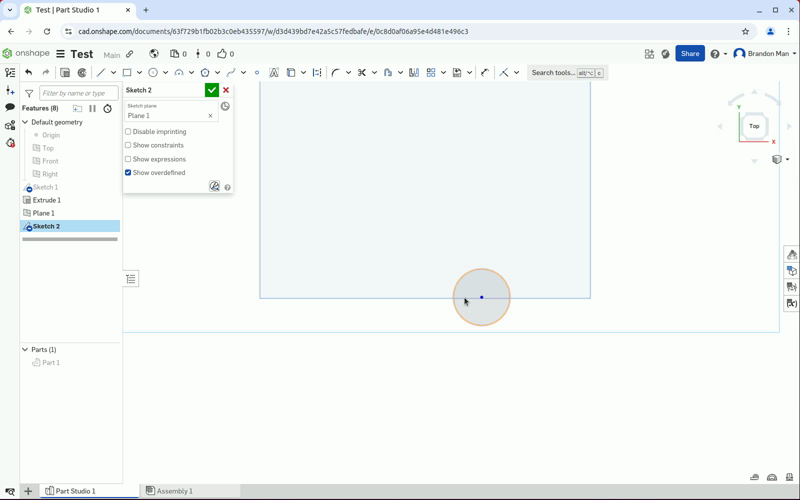
scroll(-6)
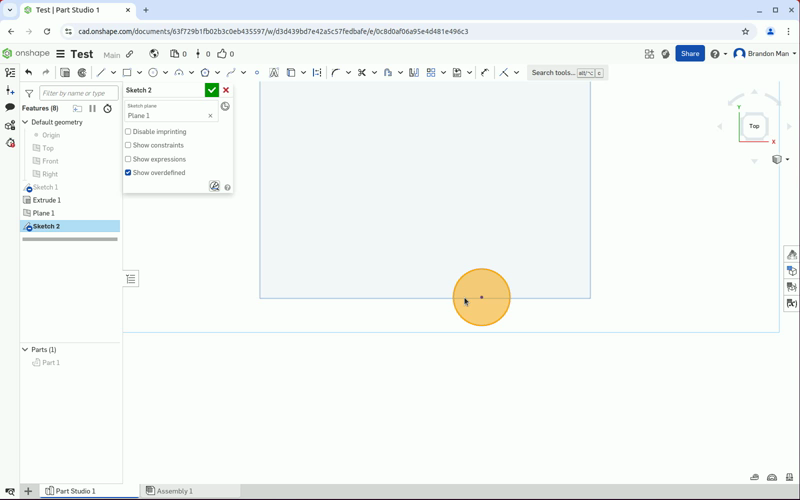
scroll(-6)
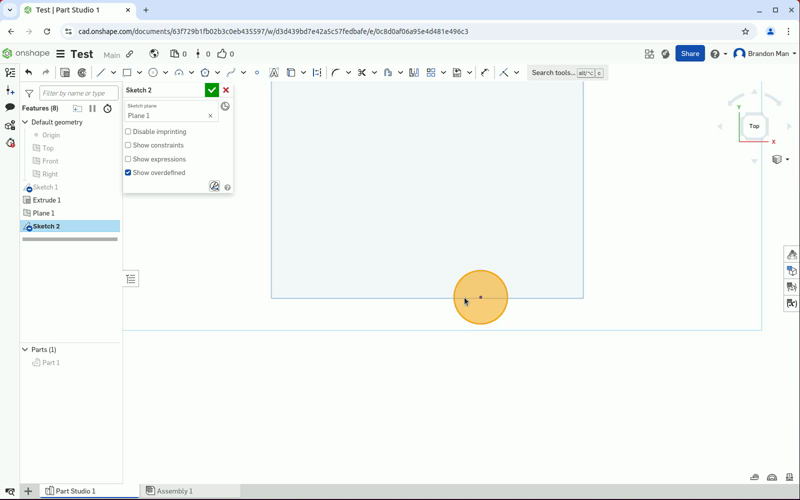
scroll(-6)
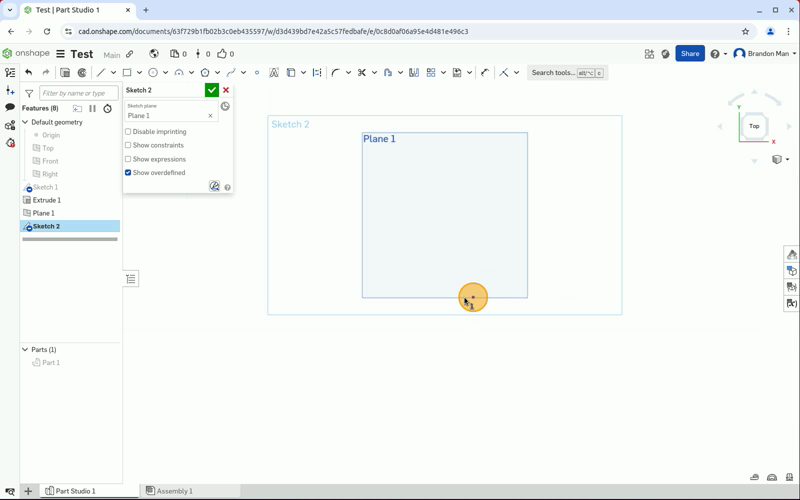
scroll(-6)
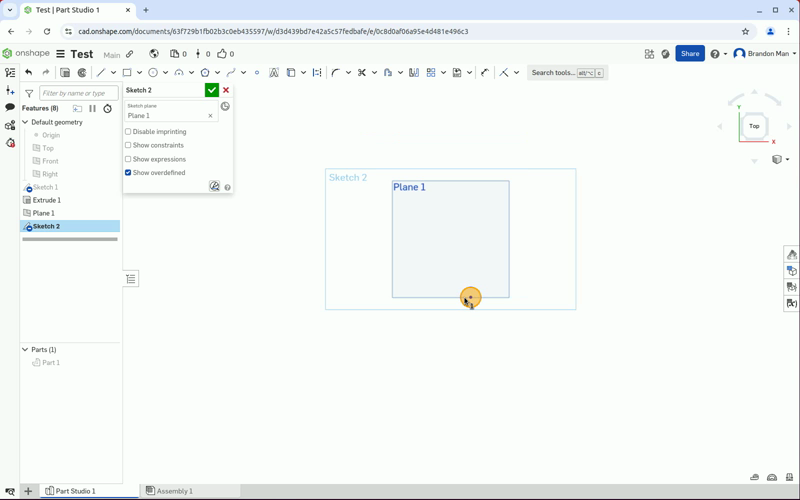
scroll(-6)
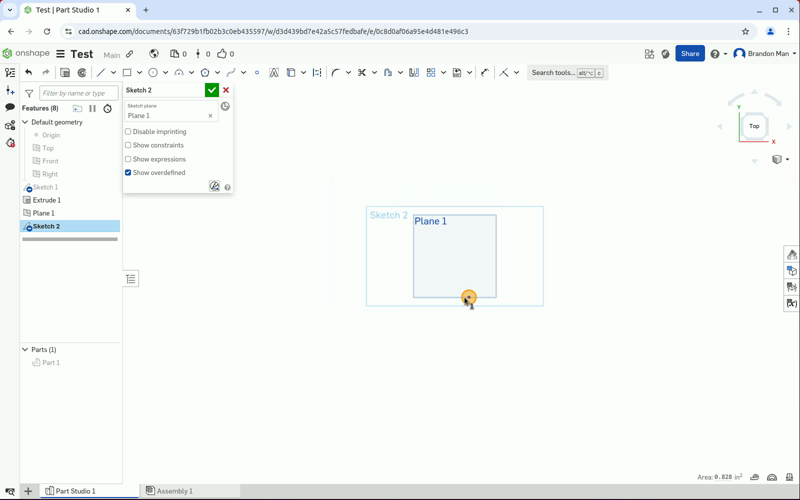
scroll(-6)
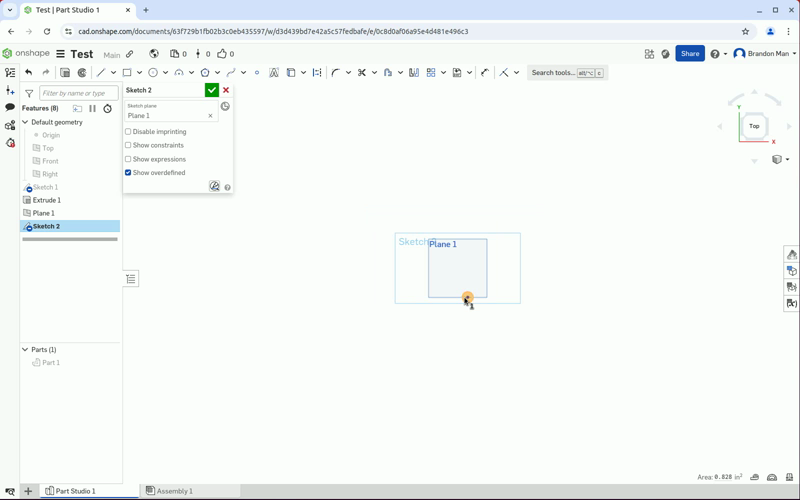
scroll(-6)
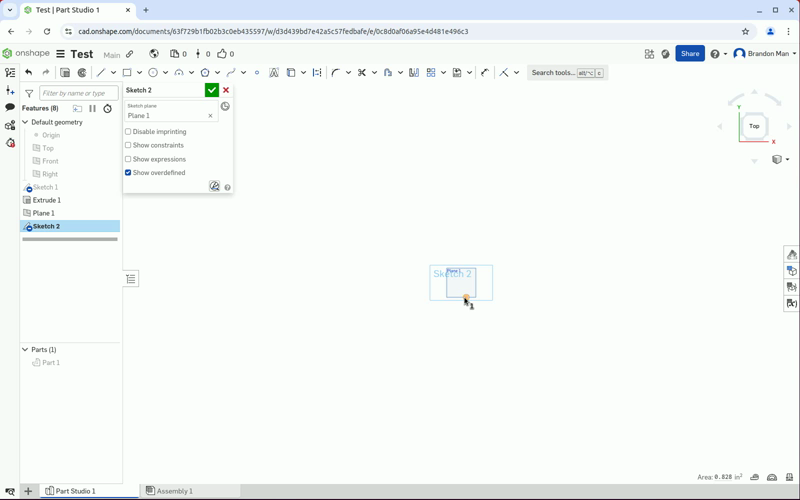
mouse_move(73, 352)
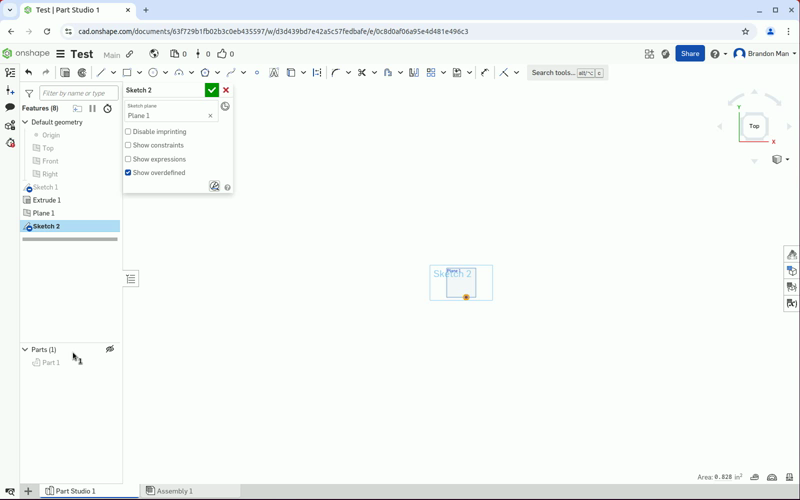
key(shift+y)
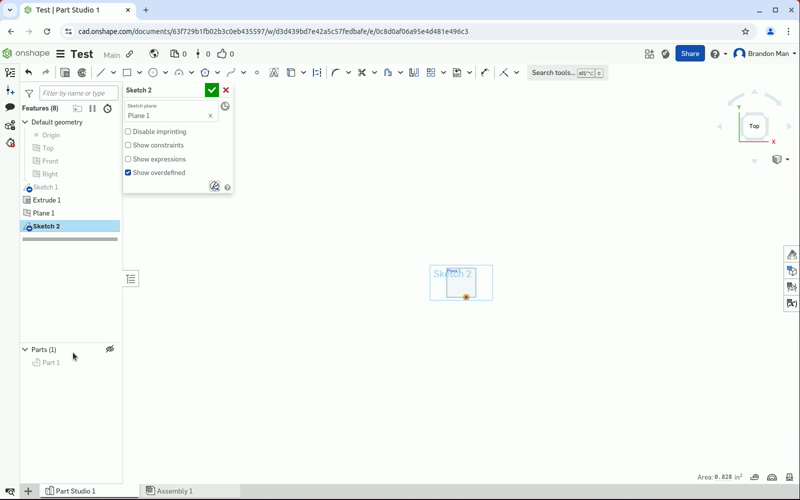
key(shift+e)
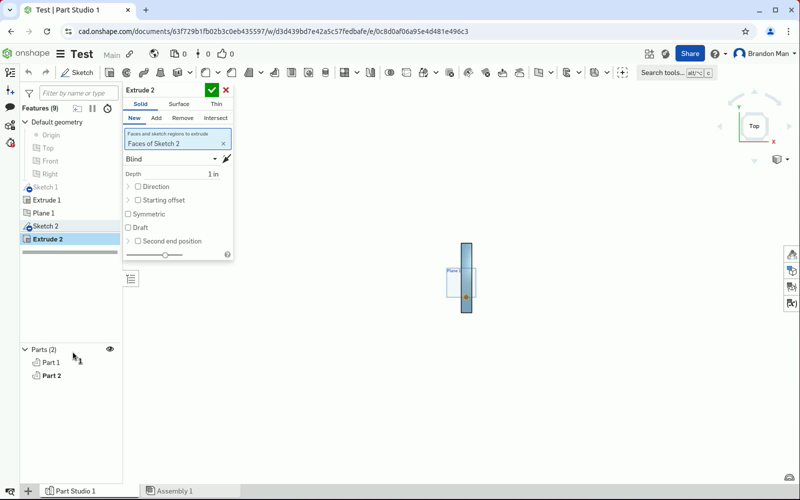
mouse_move(143, 106)
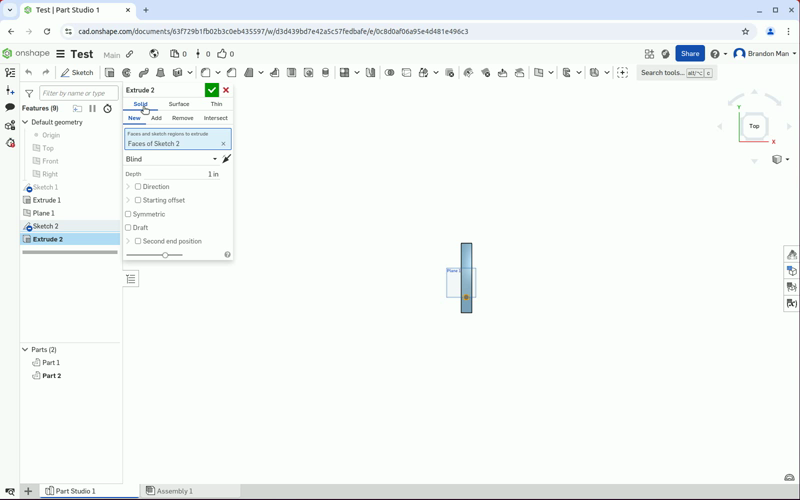
click(143, 106)
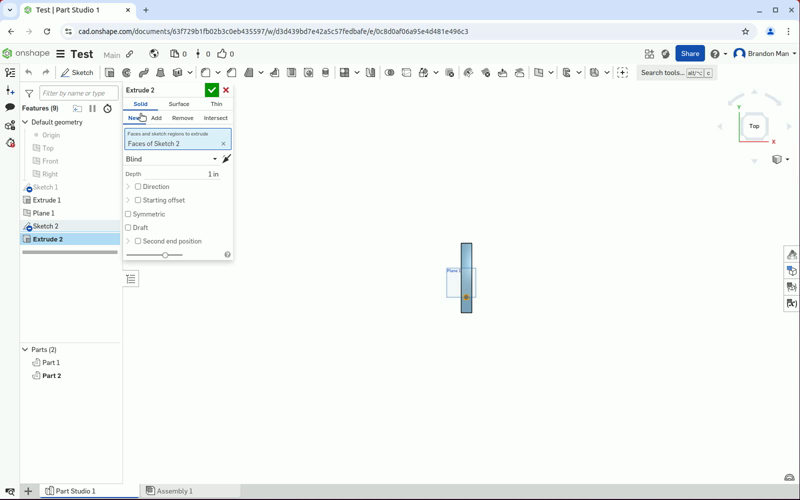
mouse_move(137, 120)
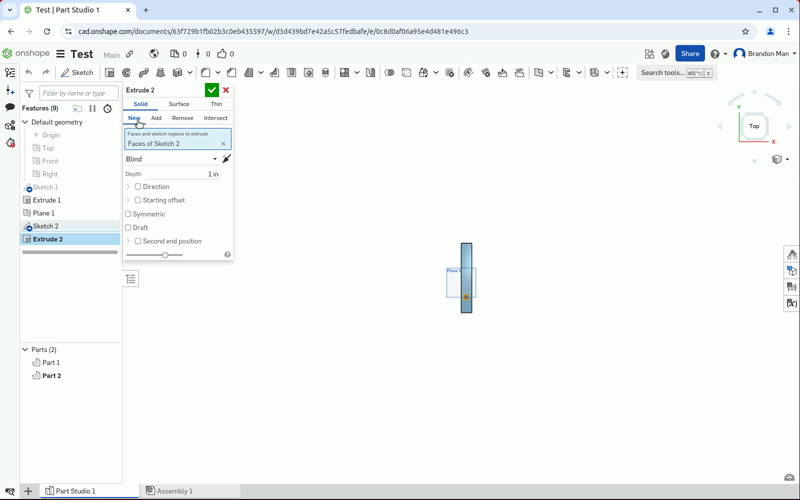
click(137, 120)
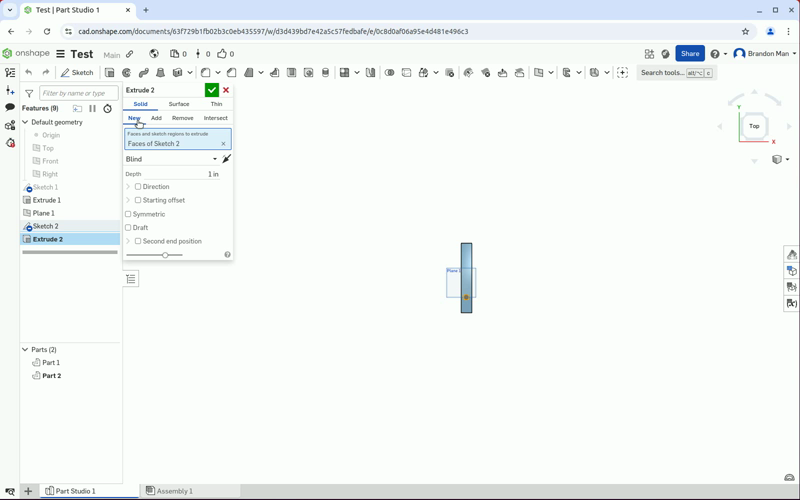
key(tab, 4)
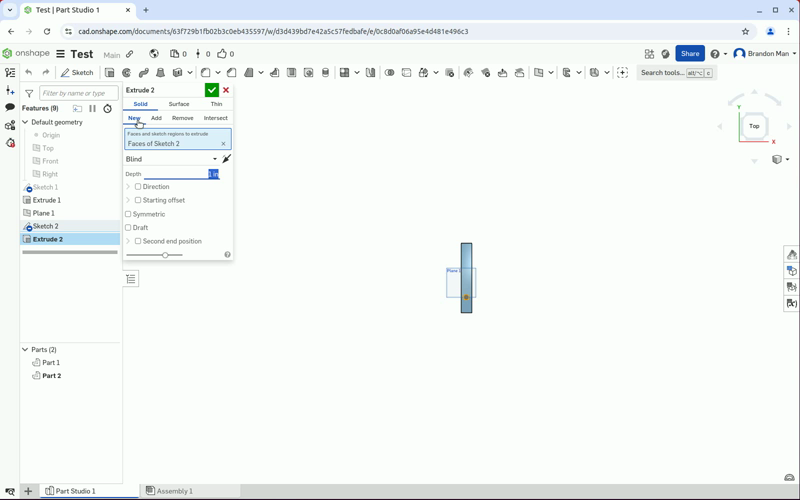
text(1.444)
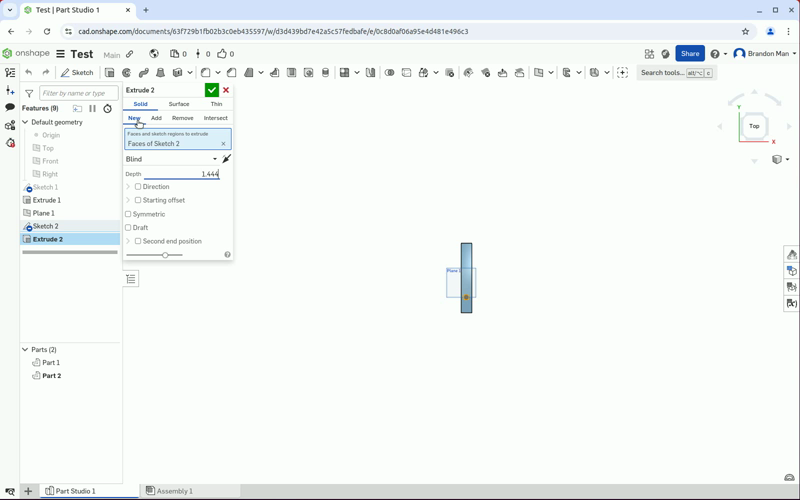
key(enter)
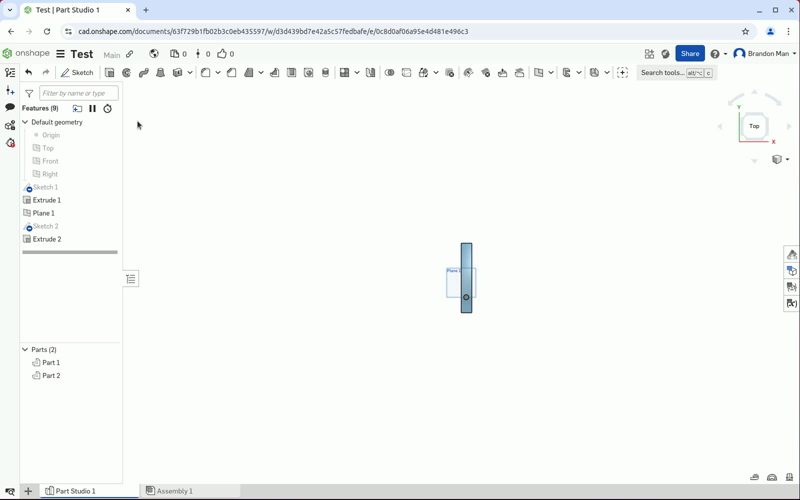
key(shift+h)
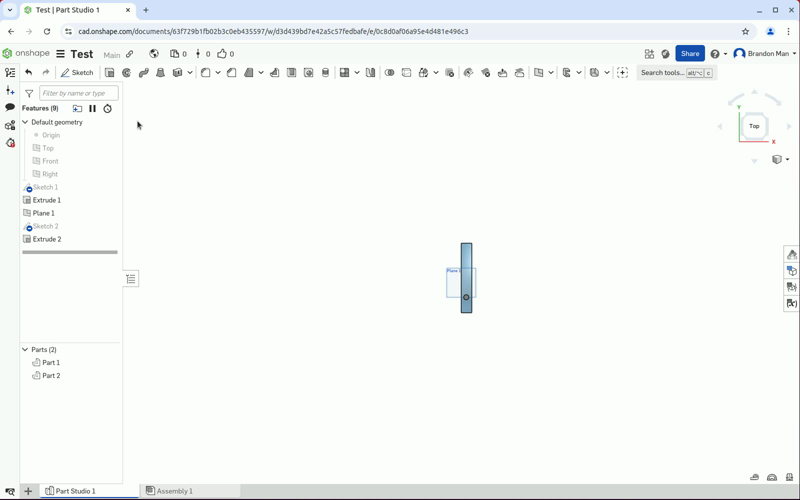
key(shift+h)
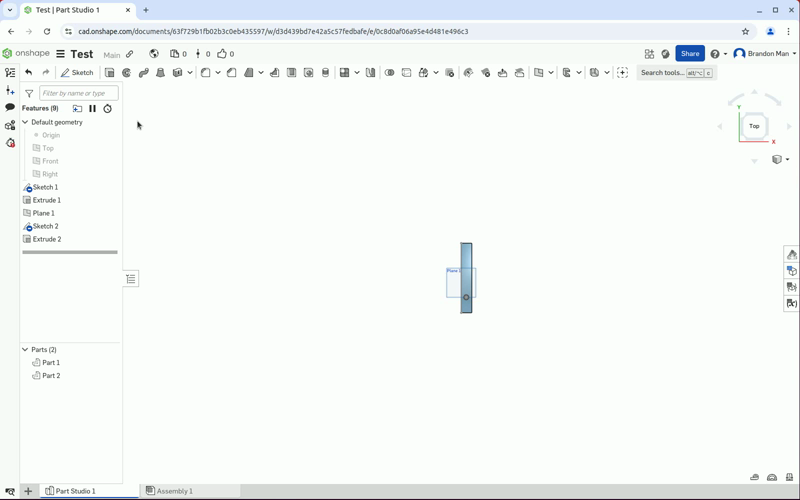
key(shift+7)
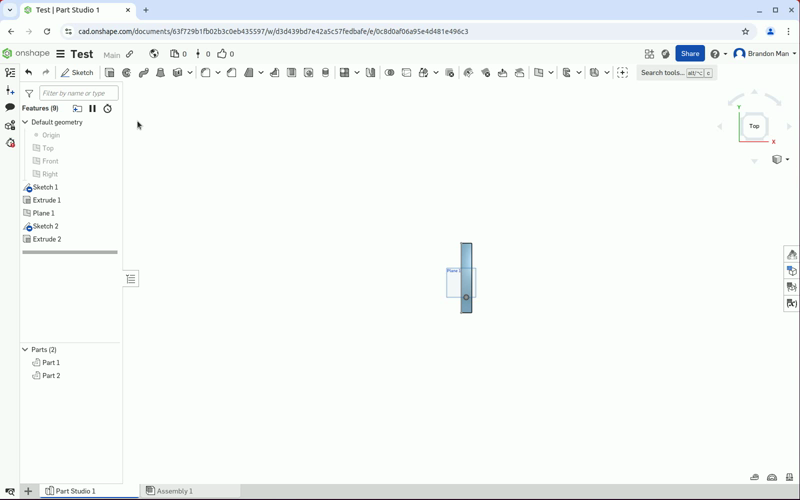
key(up, 3)
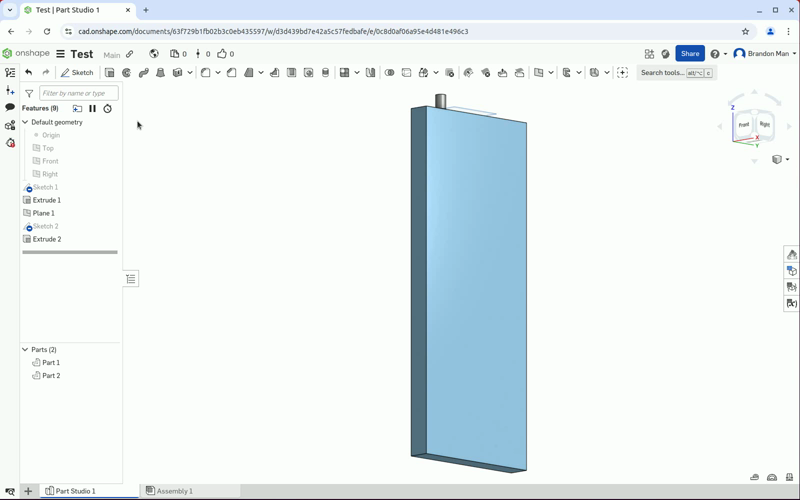
key(left, 3)
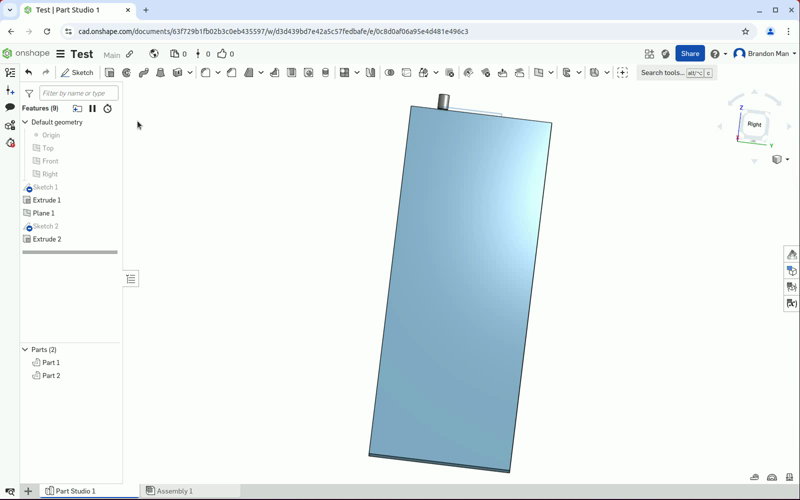
key(right, 3)
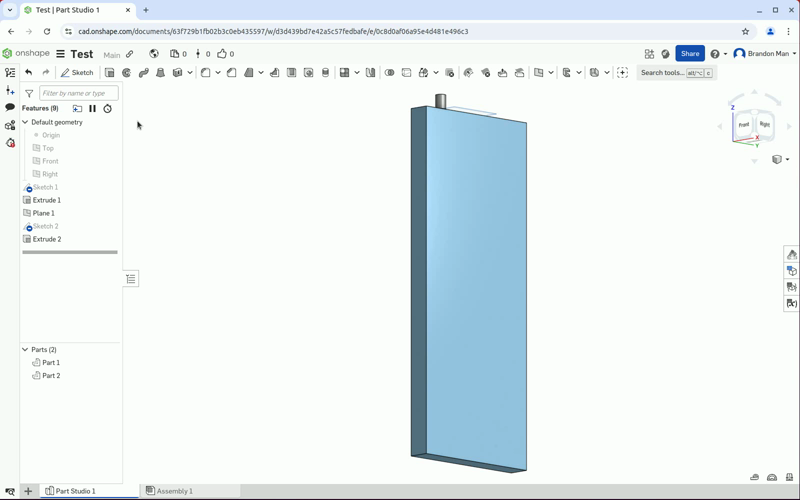
key(down, 3)
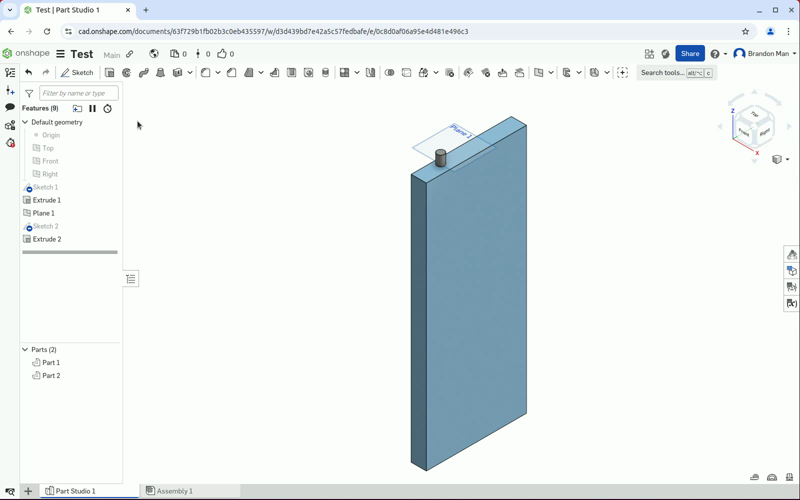
mouse_move(73, 189)
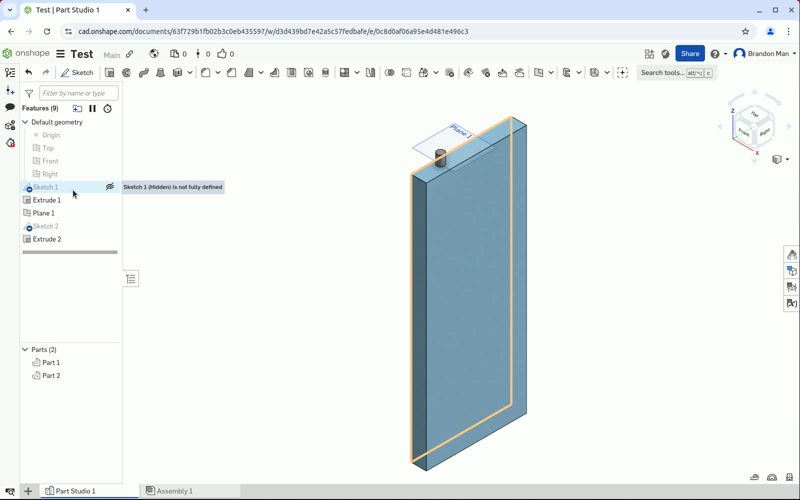
click(73, 189)